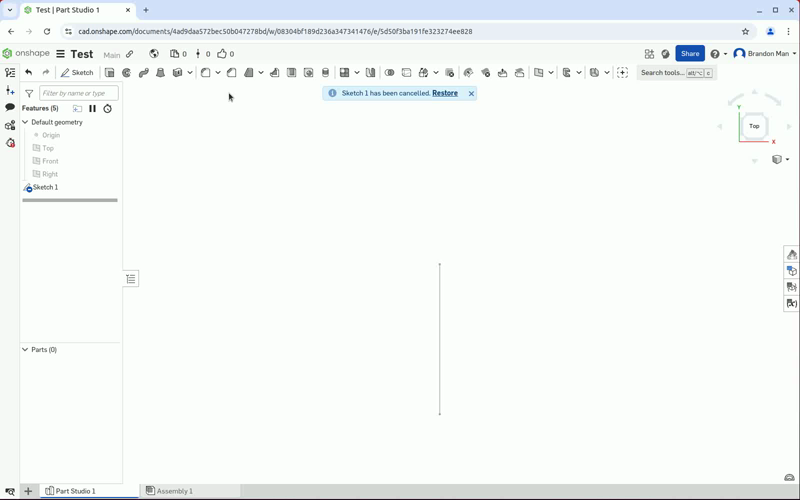
key(shift+h)
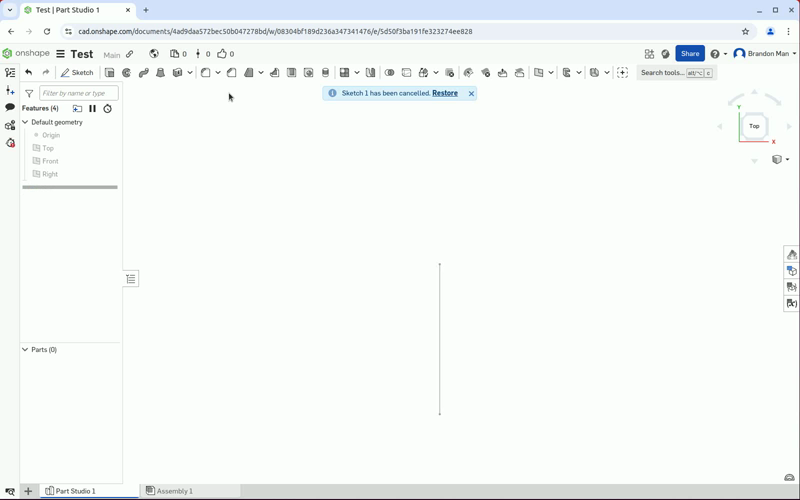
mouse_move(73, 352)
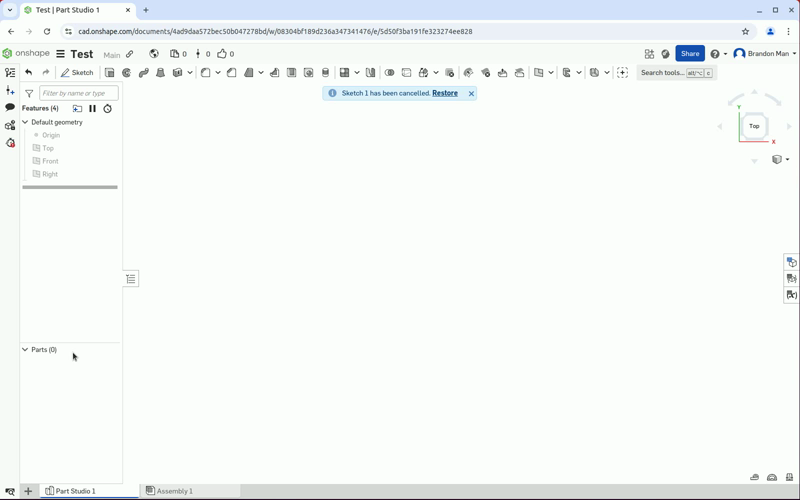
key(y)
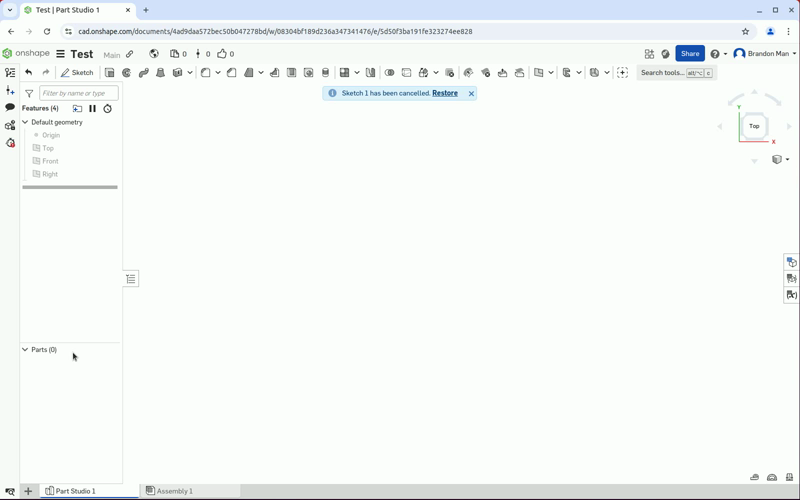
key(shift+p)
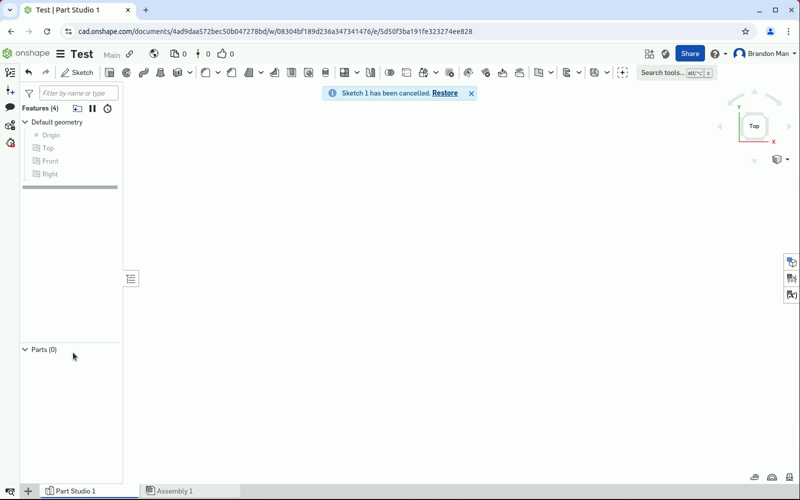
key(space)
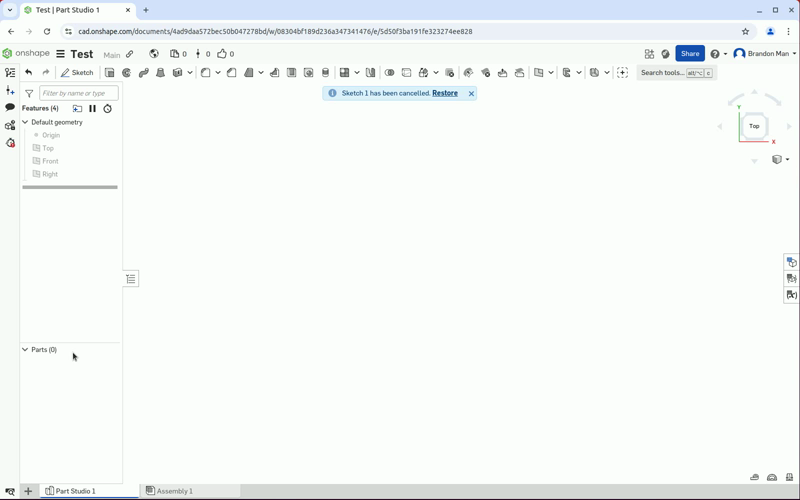
key_down(shift)
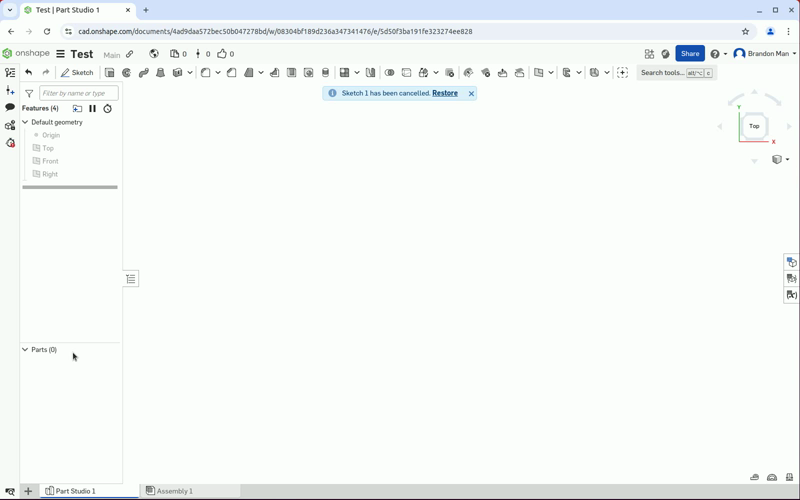
key(up)
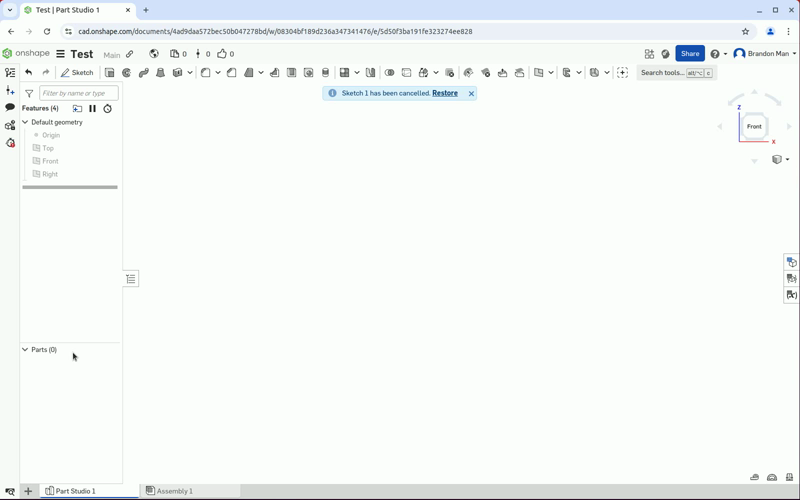
key_up(shift)
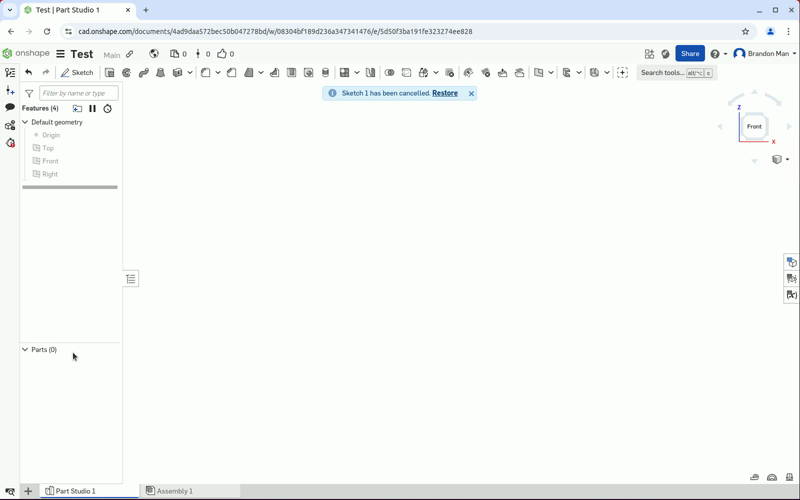
mouse_move(73, 352)
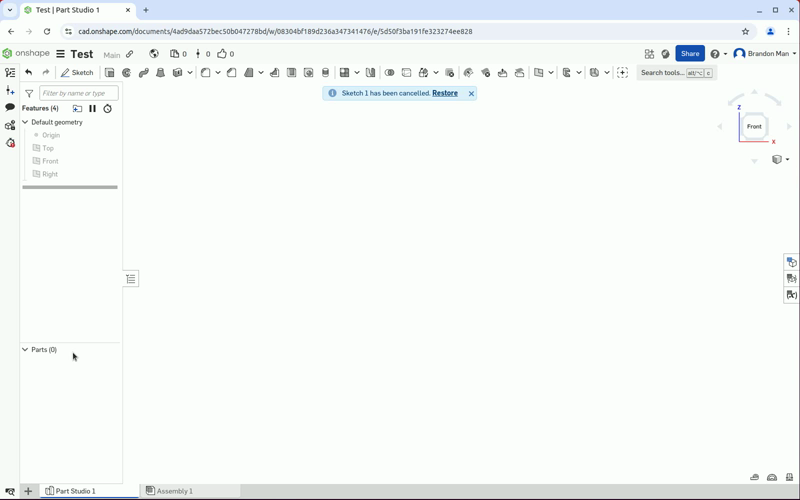
key(shift+y)
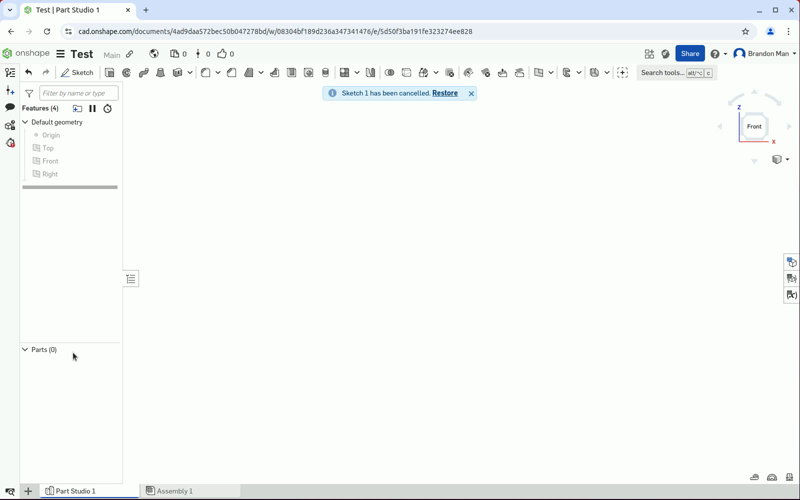
key(shift+s)
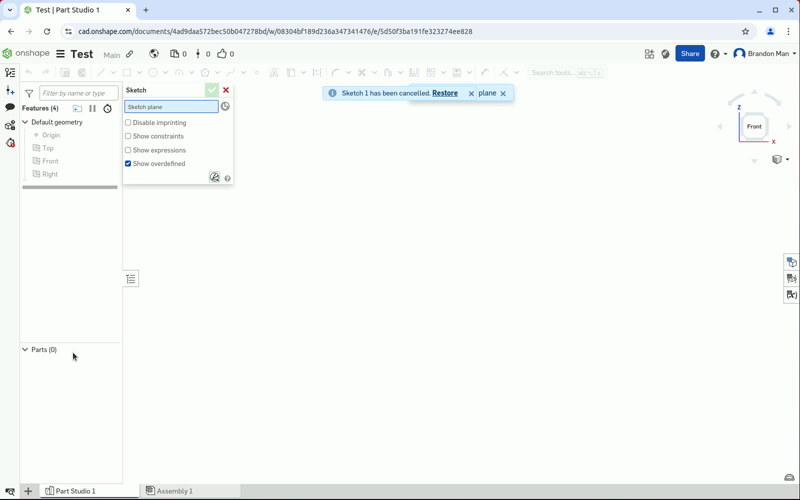
mouse_move(73, 163)
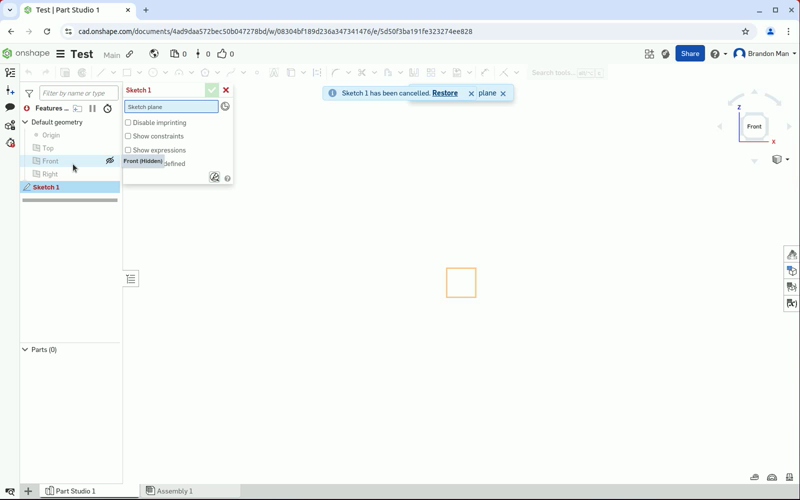
click(73, 163)
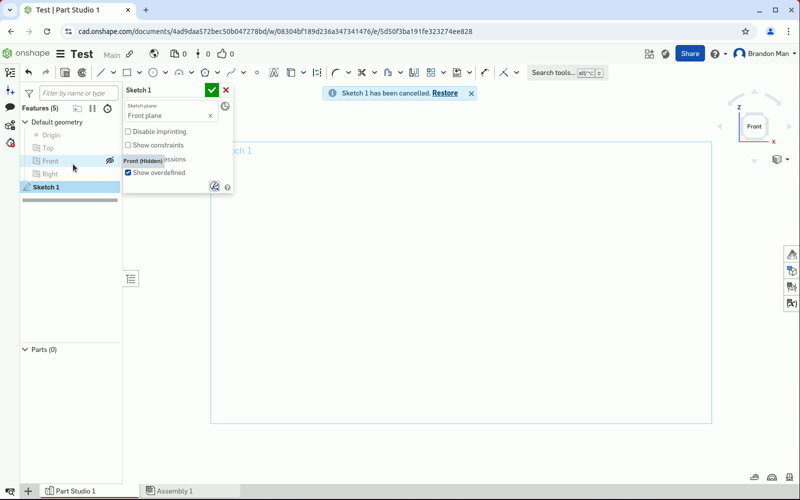
mouse_move(73, 352)
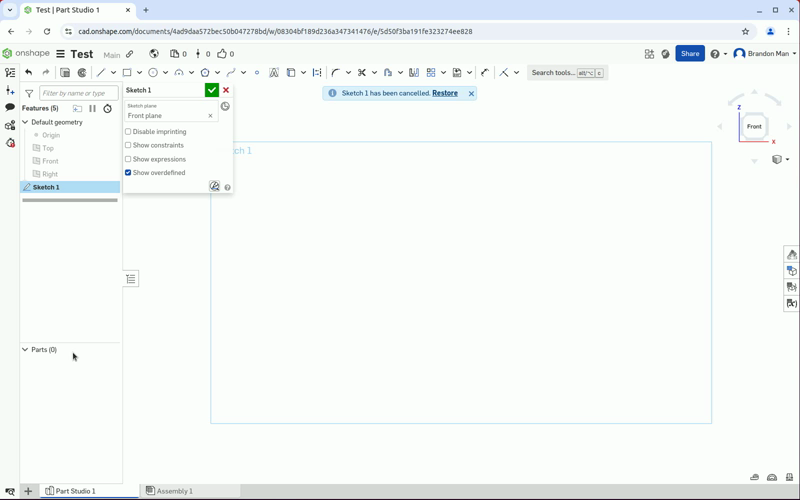
key(y)
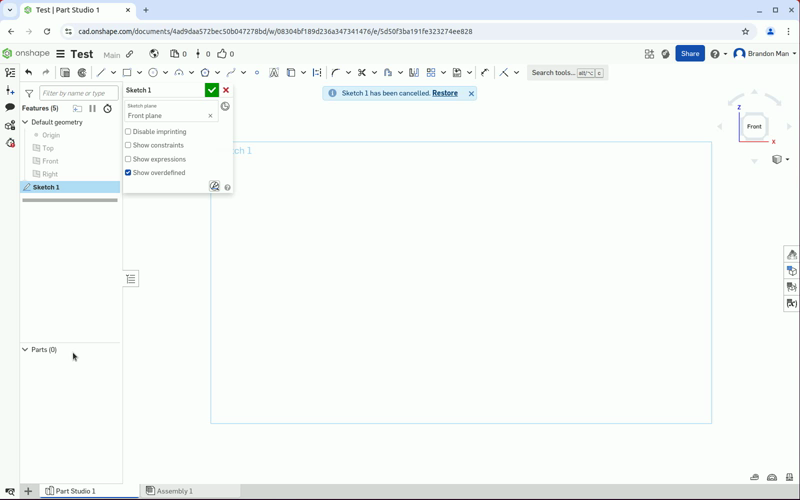
key(l)
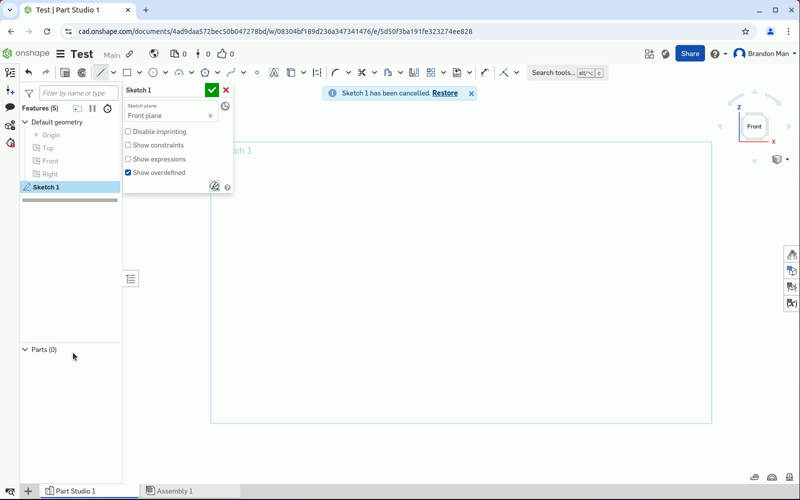
key_down(shift)
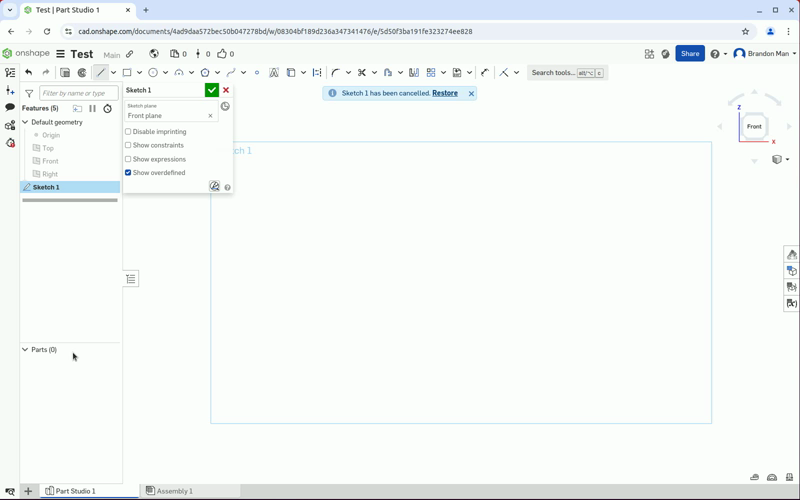
mouse_move(460, 282)
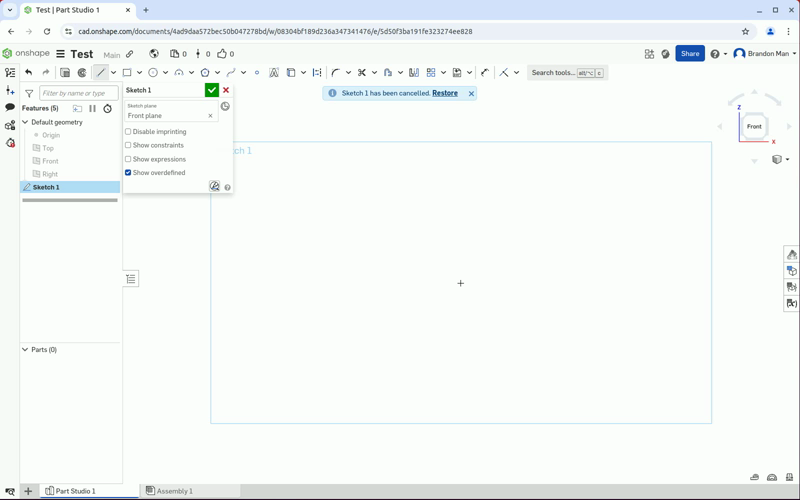
click(460, 282)
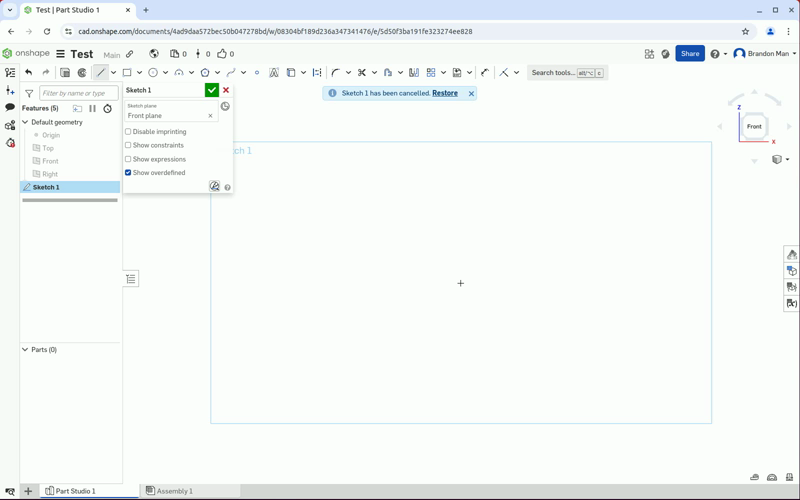
key_up(shift)
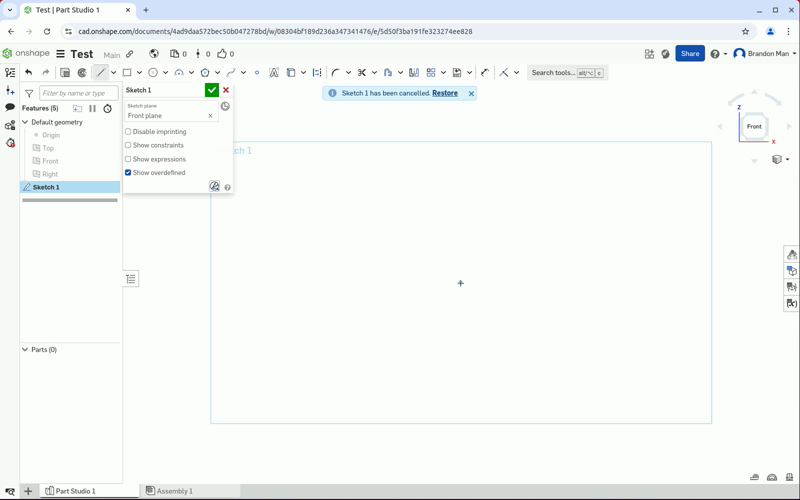
key_down(shift)
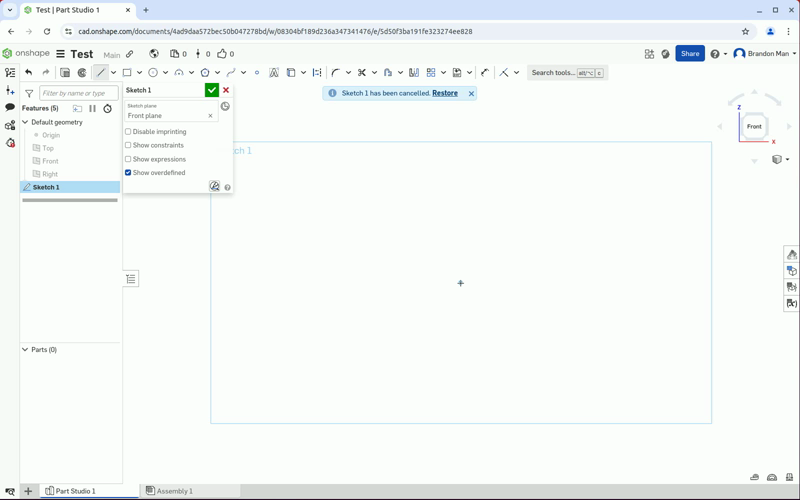
mouse_move(490, 282)
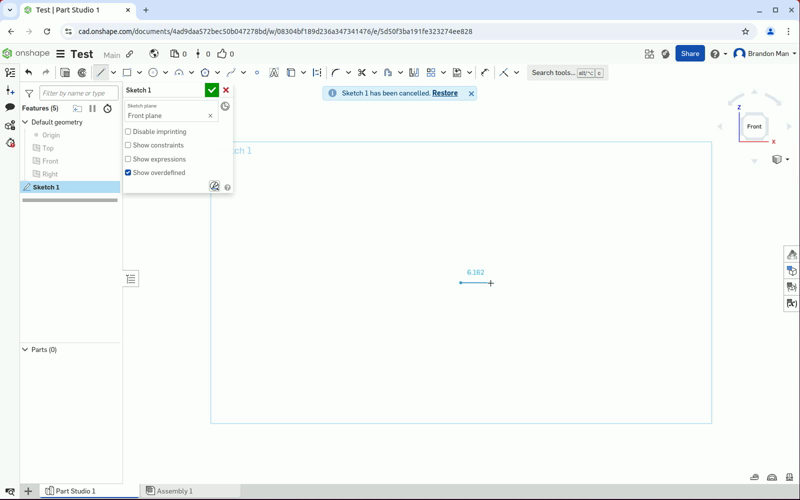
mouse_move(496, 282)
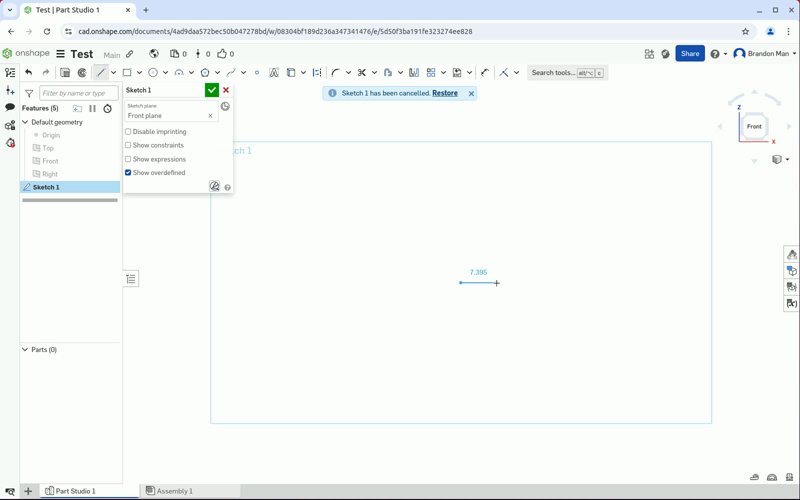
click(496, 282)
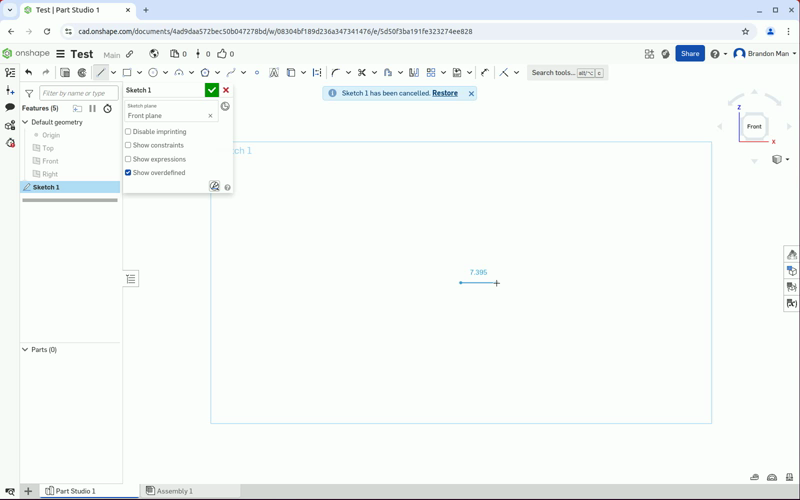
key_up(shift)
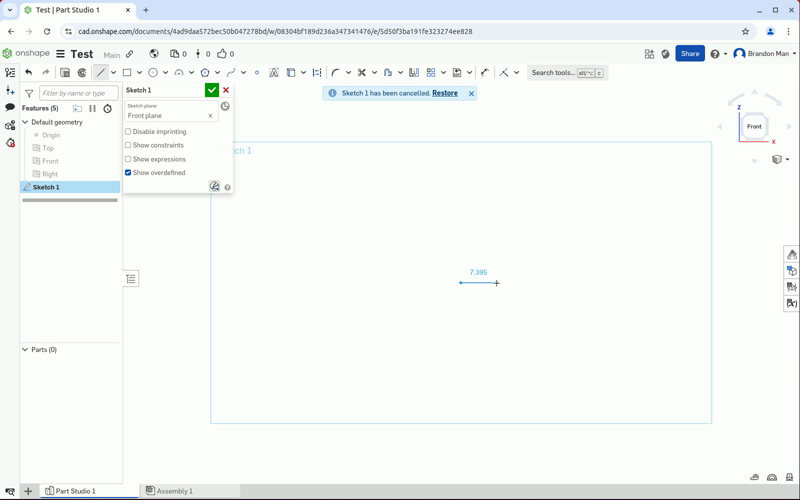
key_down(shift)
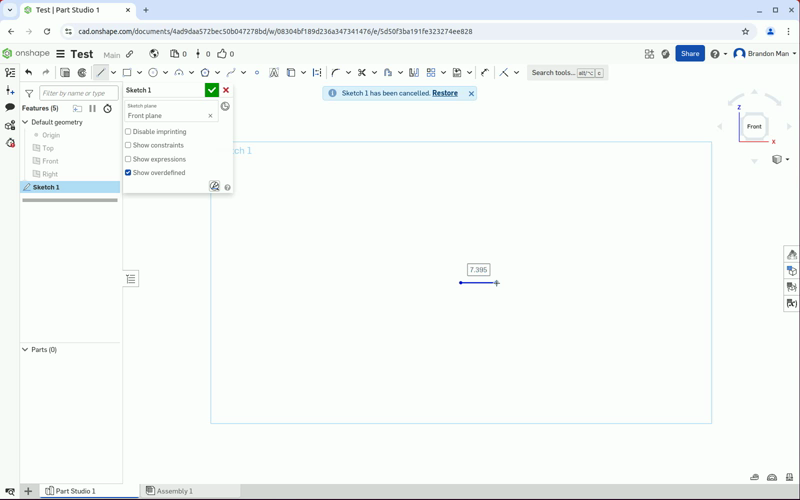
mouse_move(526, 282)
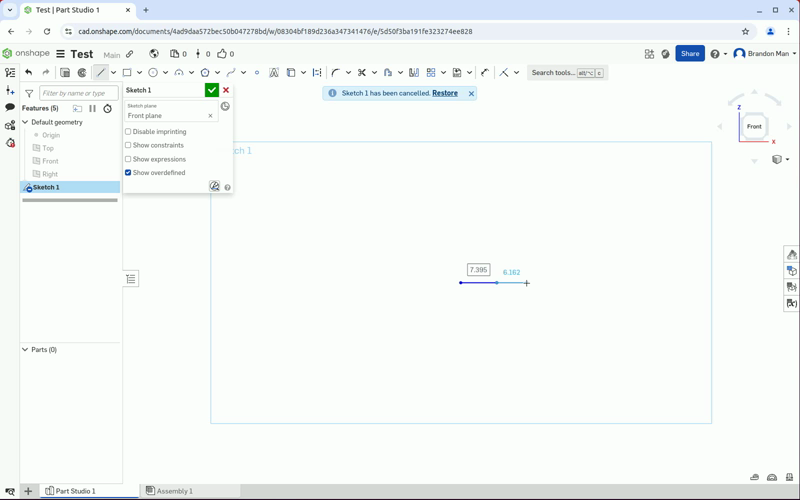
mouse_move(496, 246)
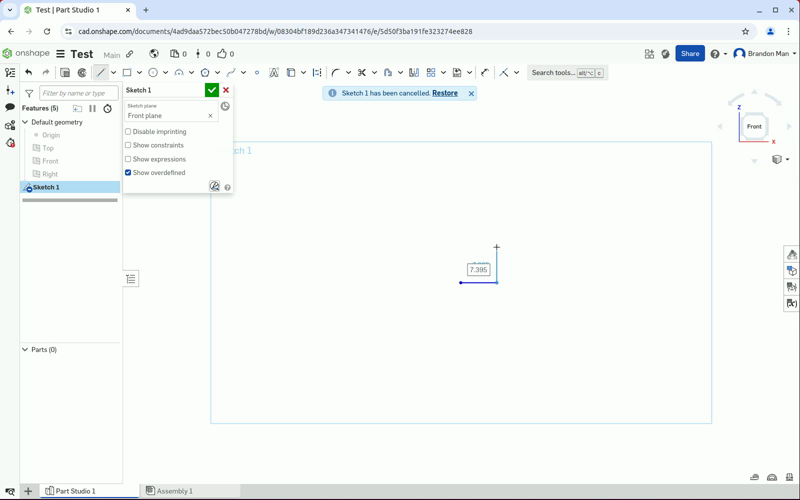
click(496, 246)
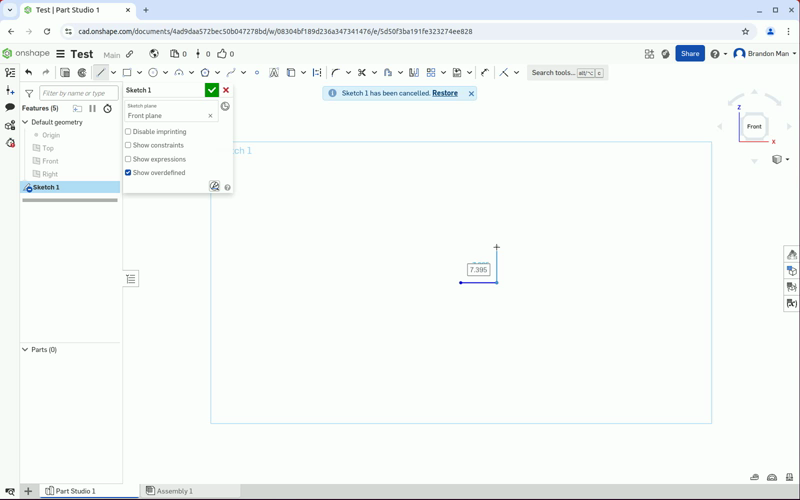
key_up(shift)
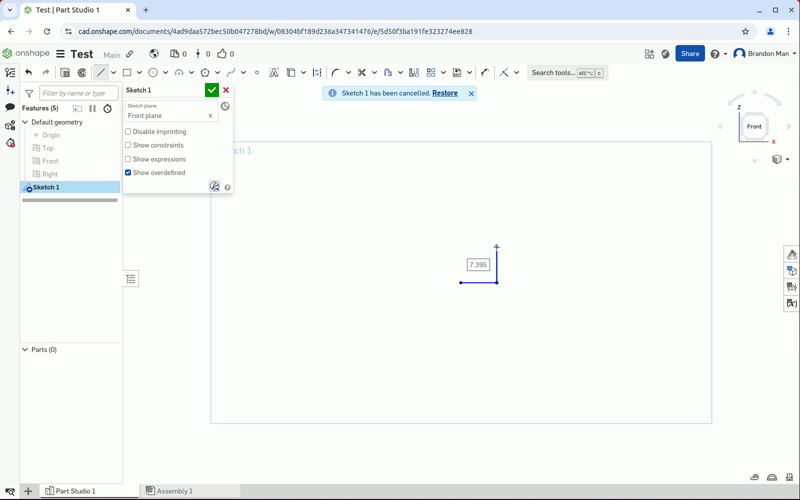
key_down(shift)
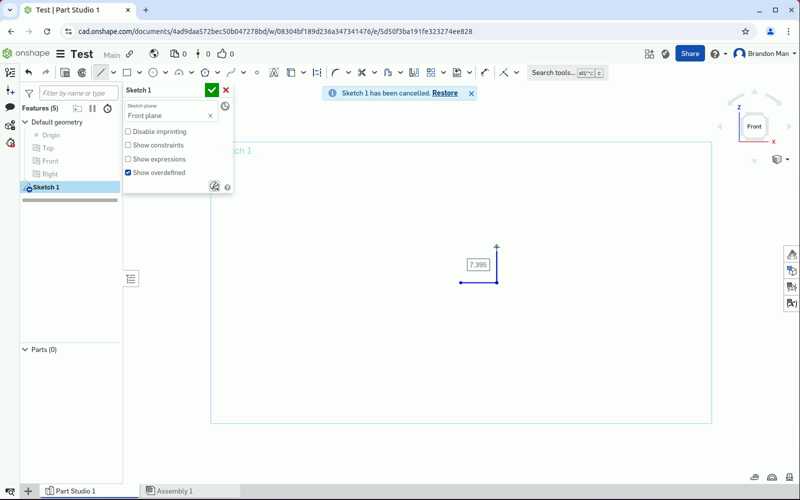
mouse_move(526, 246)
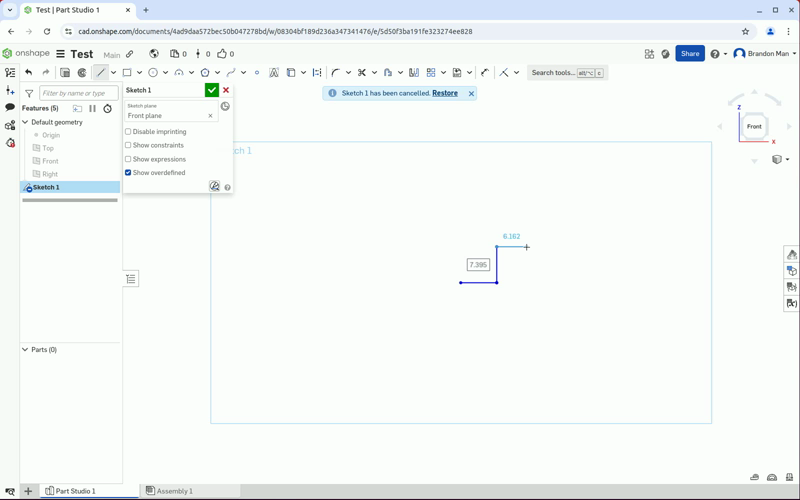
mouse_move(460, 246)
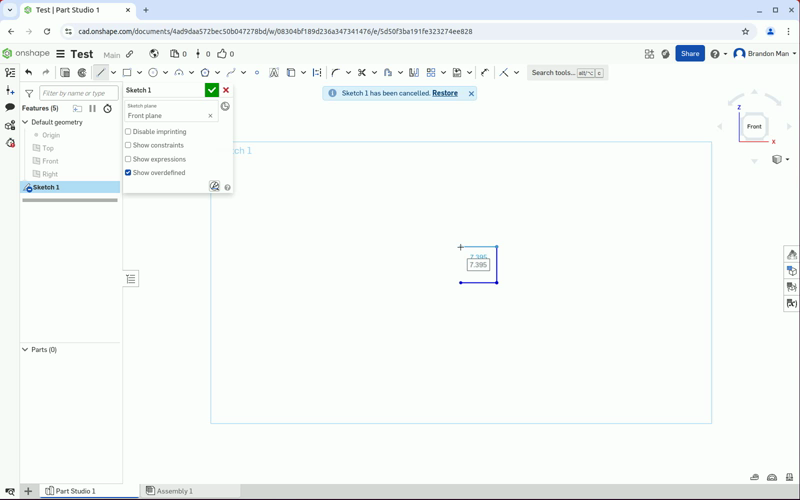
click(460, 246)
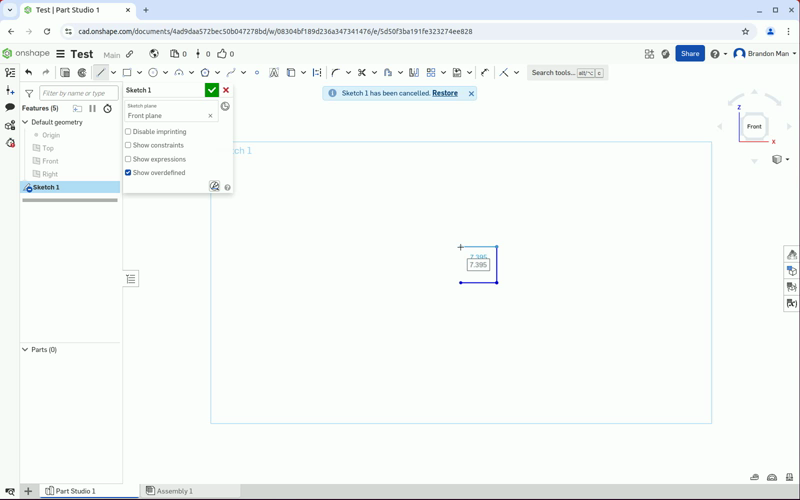
key_up(shift)
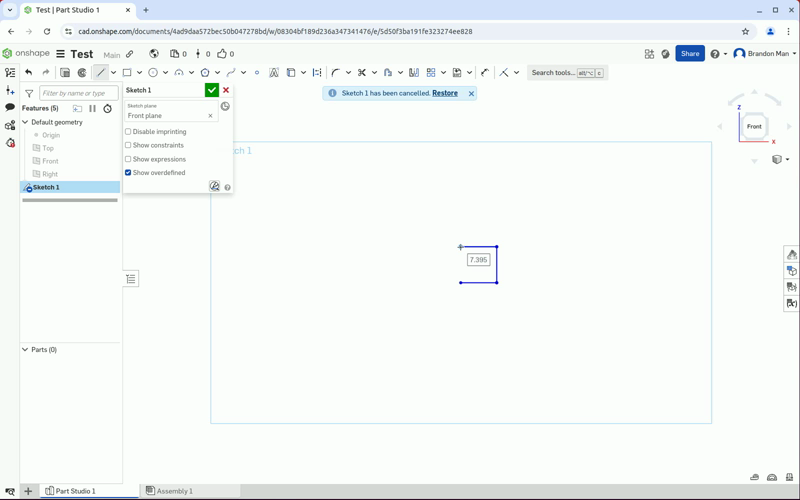
mouse_move(490, 246)
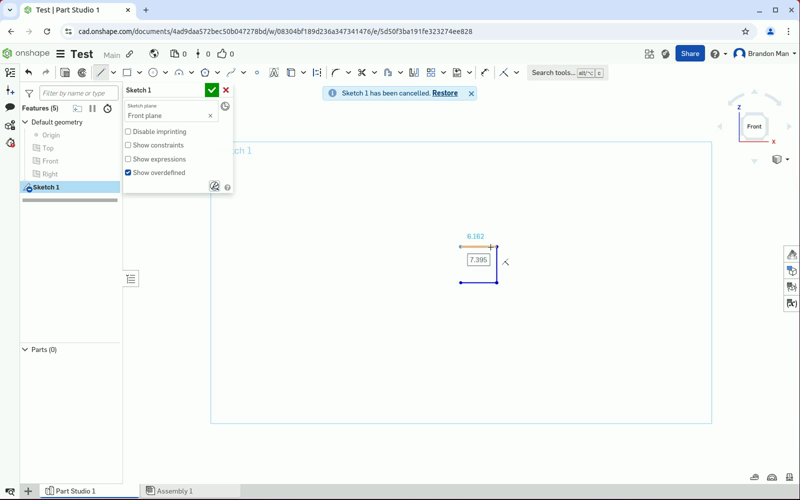
key_down(shift)
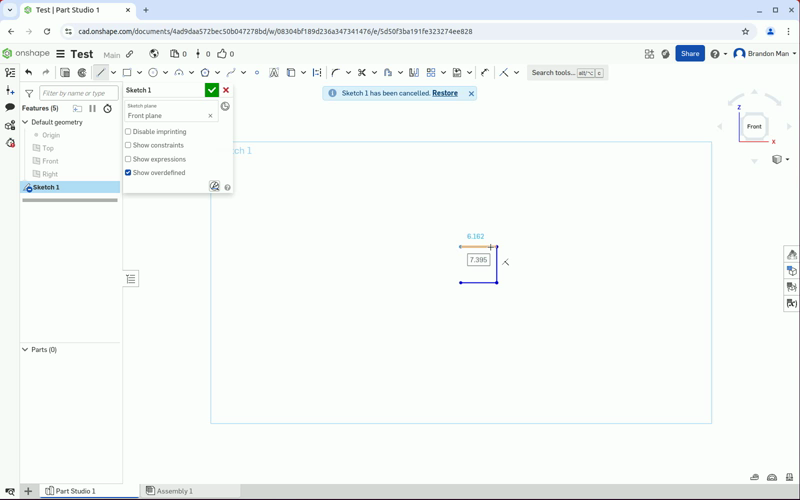
mouse_move(460, 282)
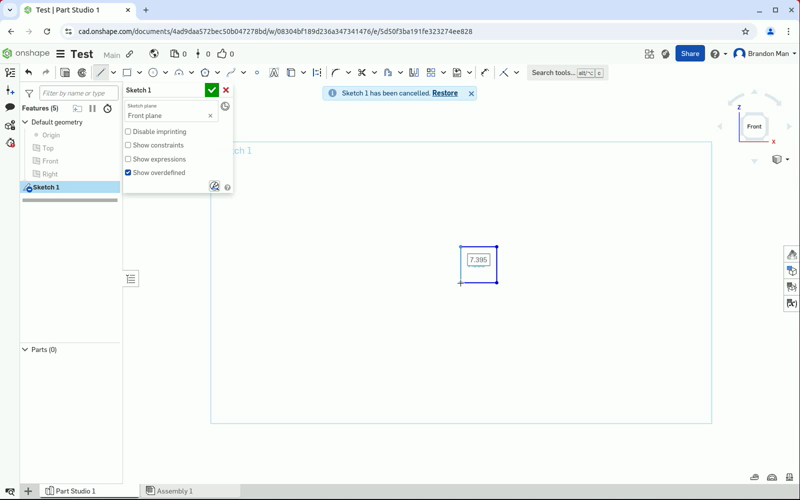
key_up(shift)
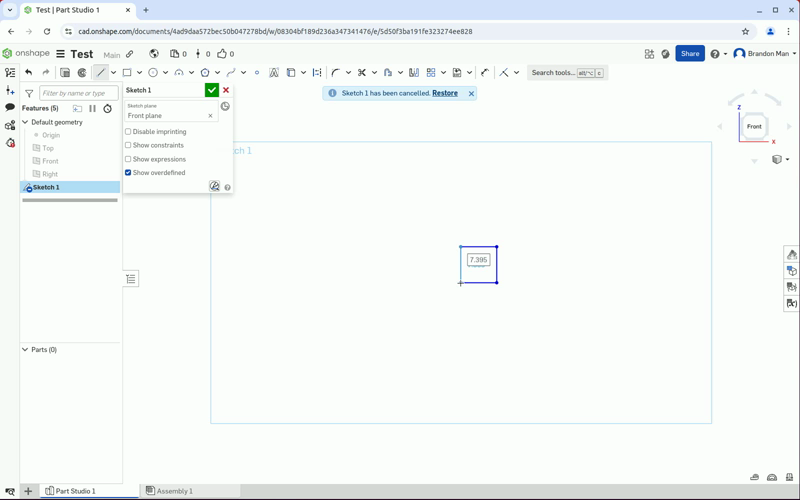
click(460, 282)
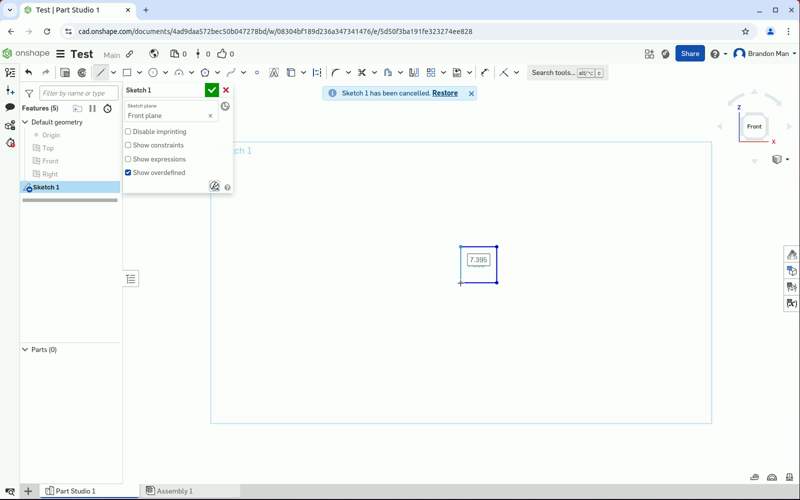
key(esc)
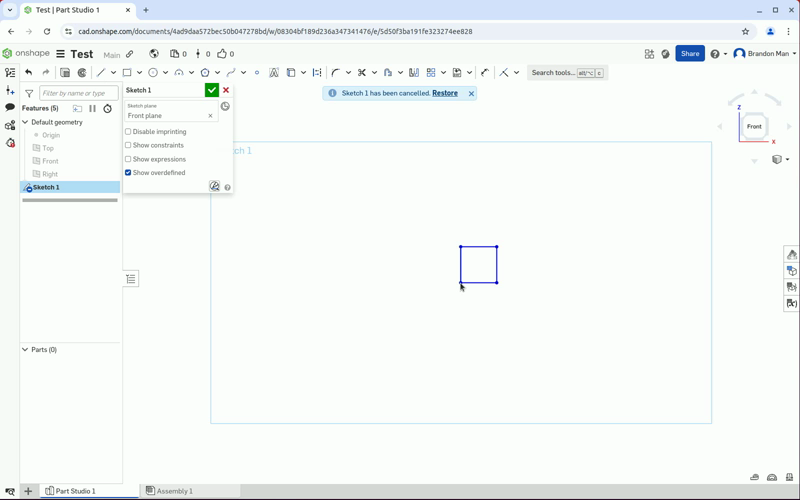
mouse_move(476, 248)
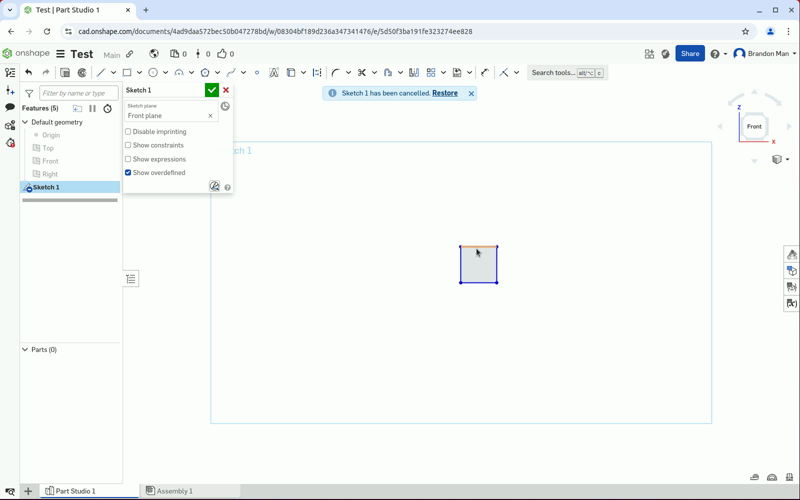
scroll(6)
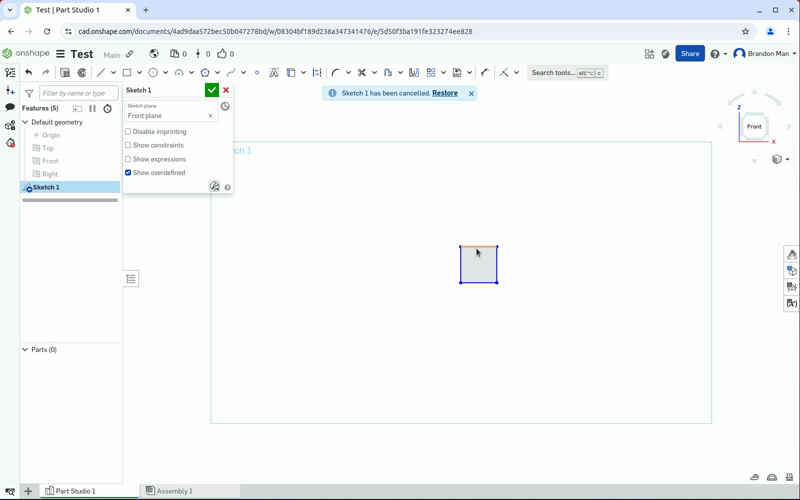
scroll(6)
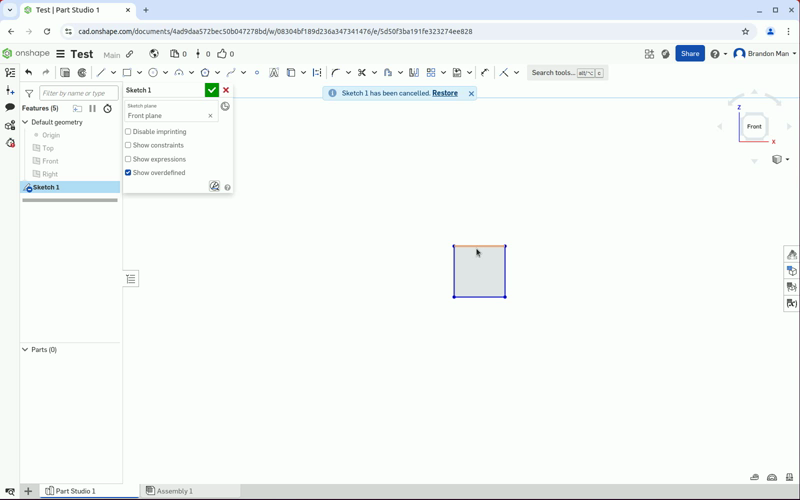
scroll(6)
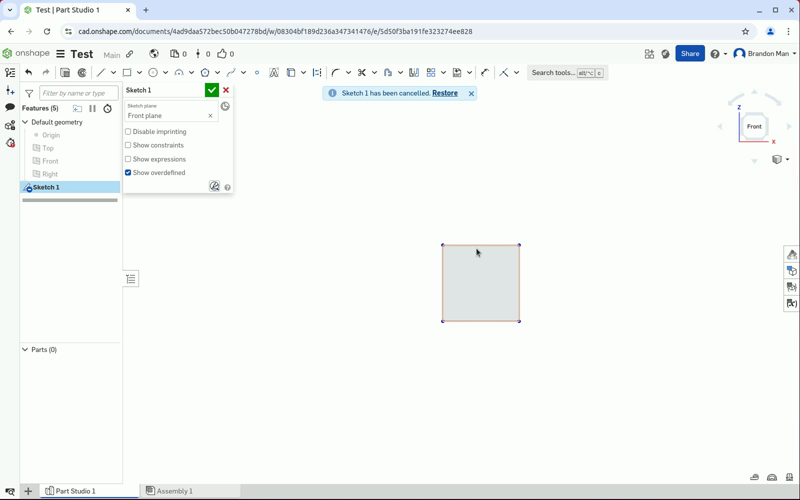
scroll(6)
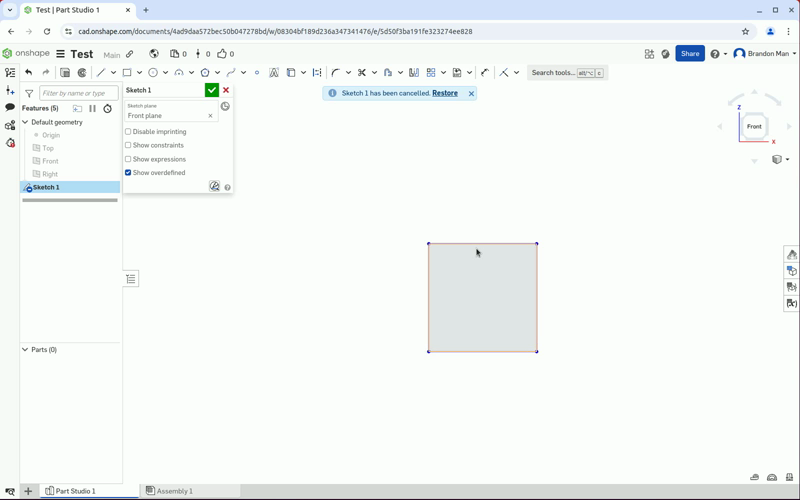
scroll(6)
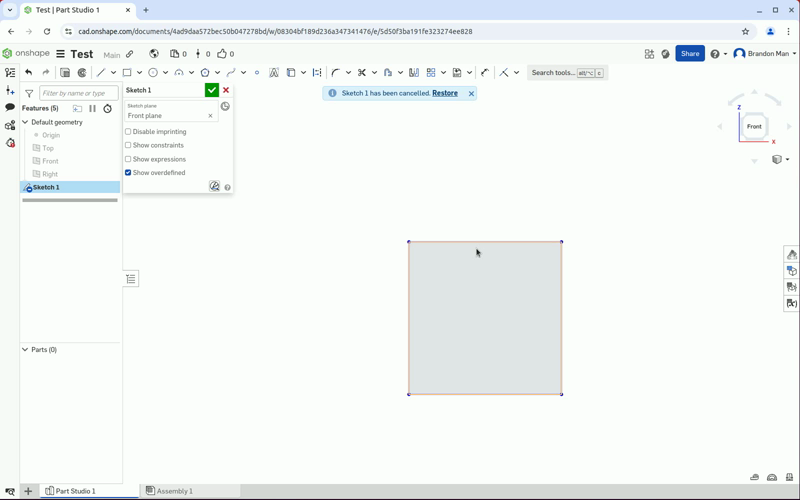
scroll(6)
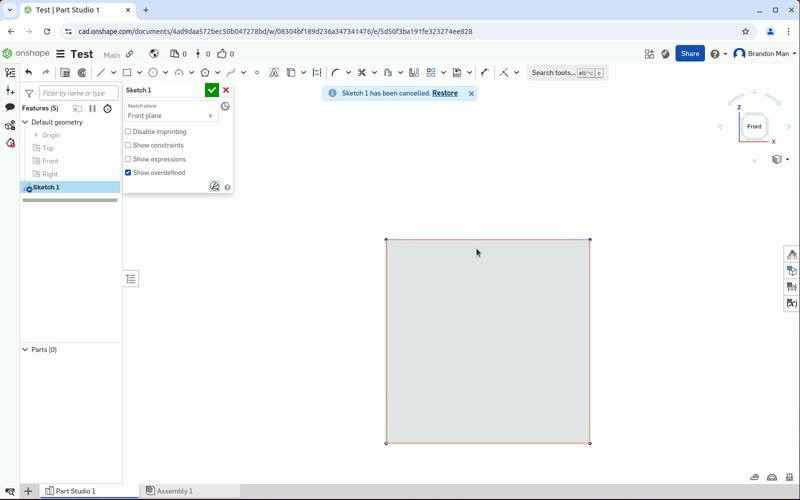
scroll(6)
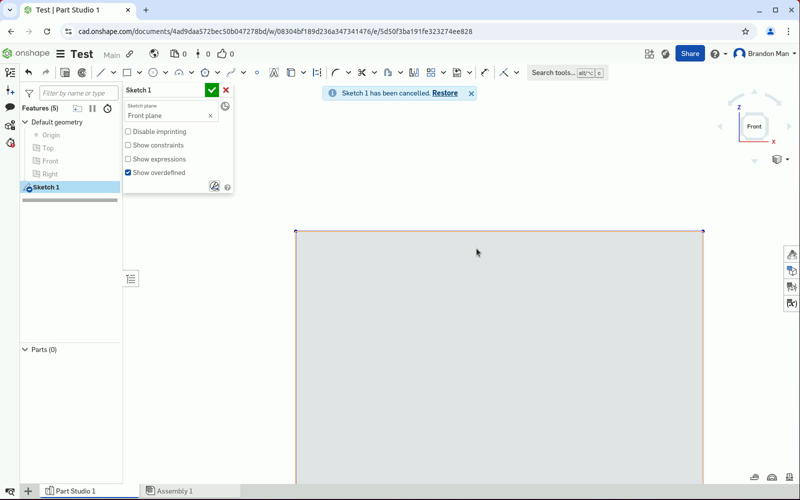
click(476, 248)
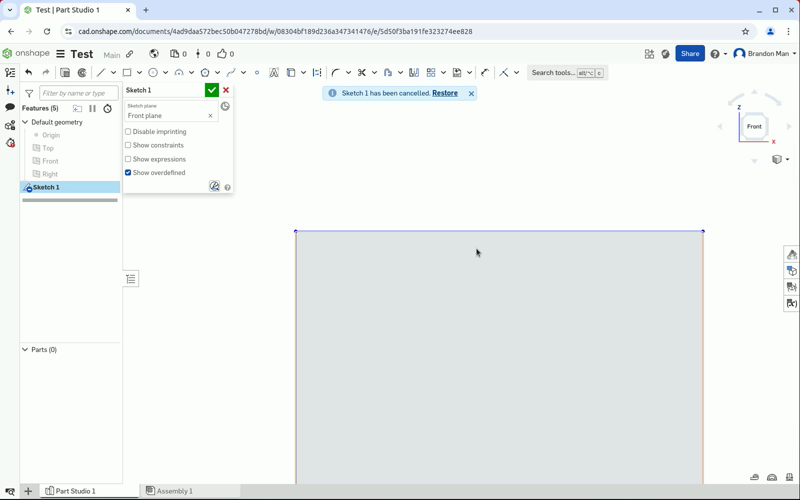
scroll(-6)
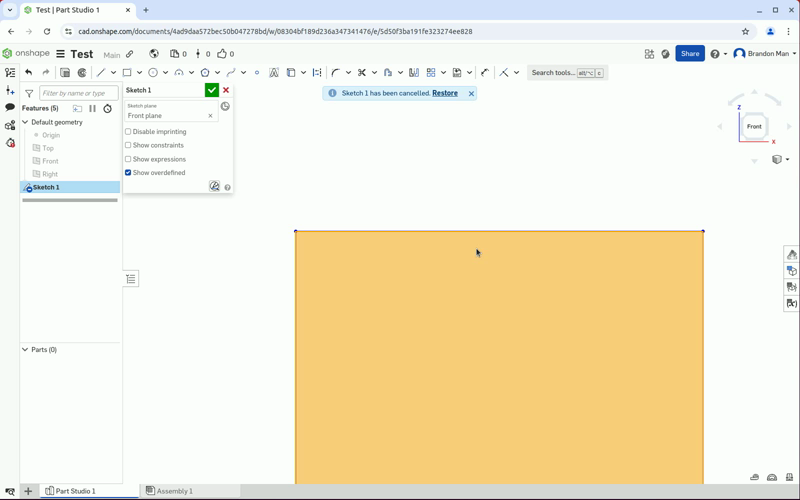
scroll(-6)
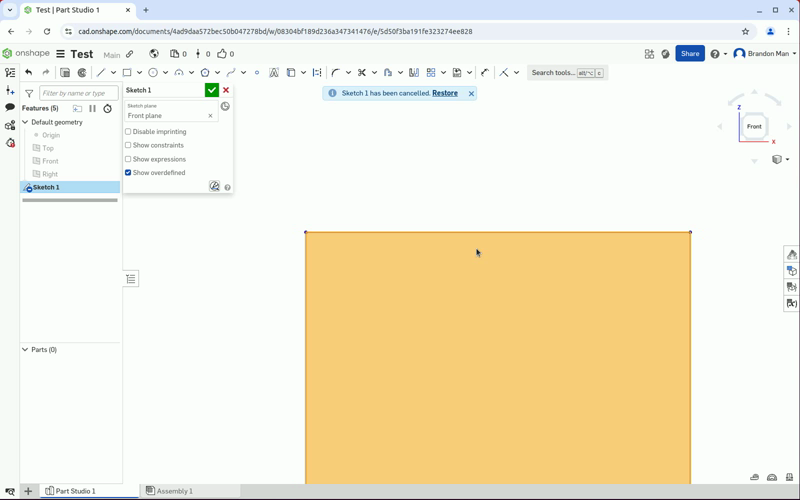
scroll(-6)
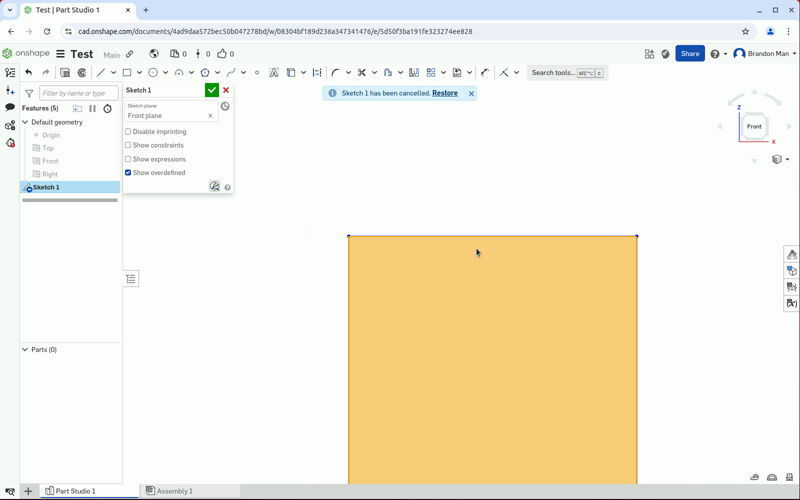
scroll(-6)
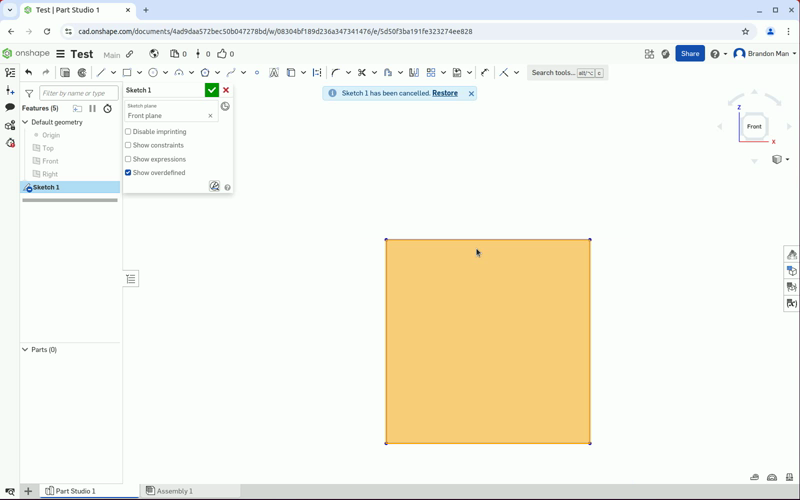
scroll(-6)
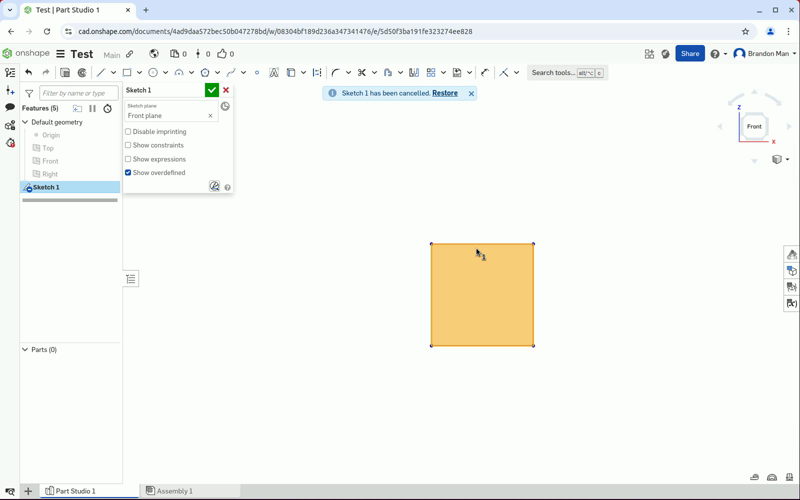
scroll(-6)
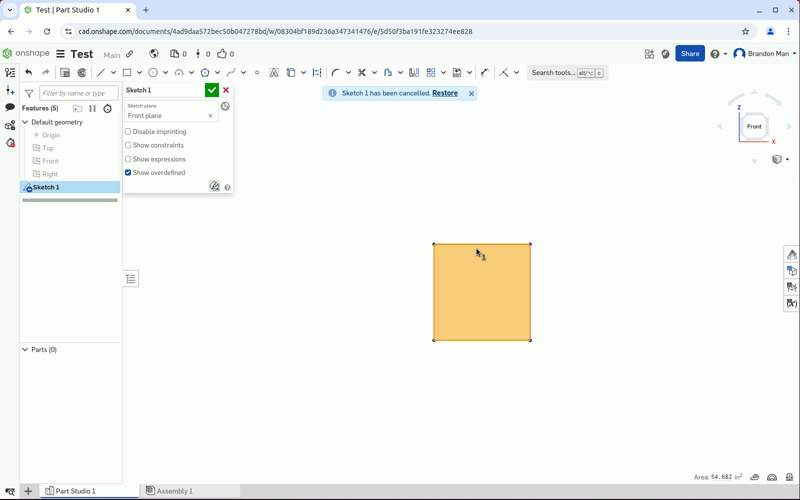
scroll(-6)
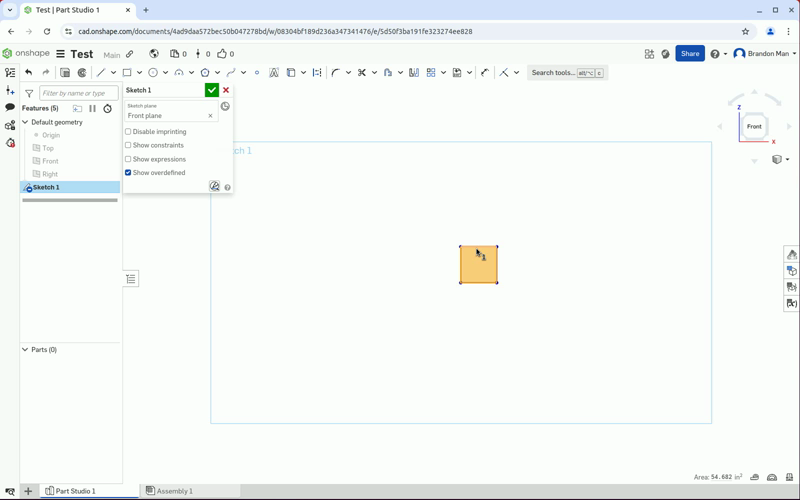
mouse_move(73, 352)
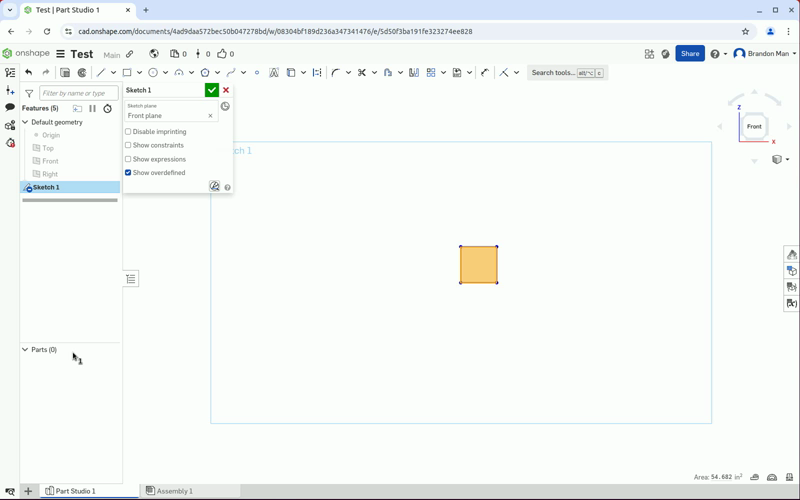
key(shift+y)
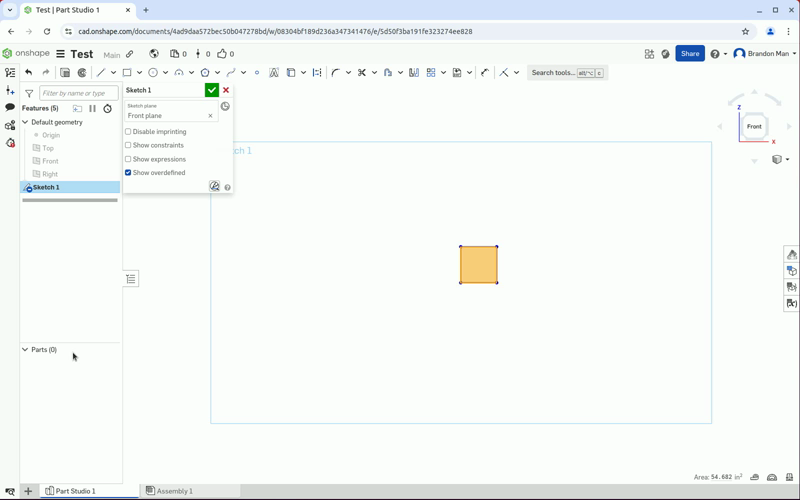
key(shift+e)
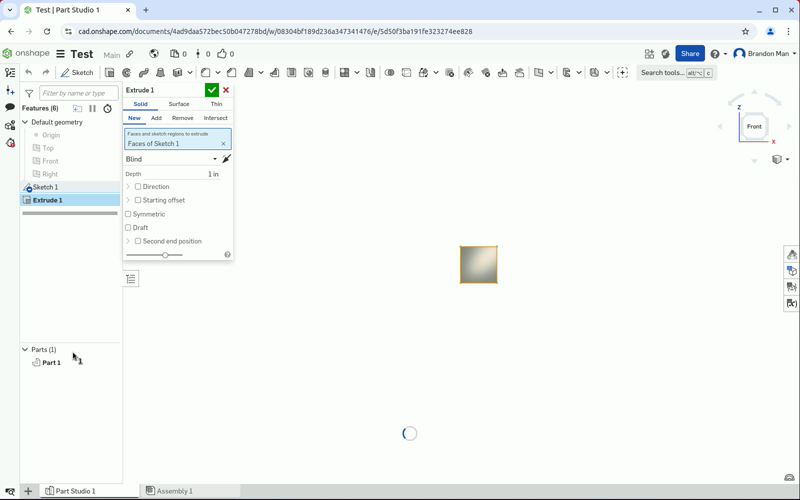
mouse_move(143, 106)
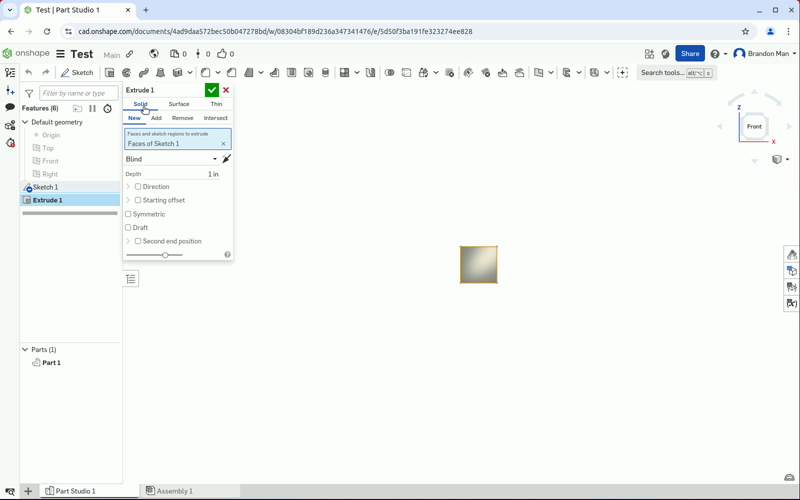
click(143, 106)
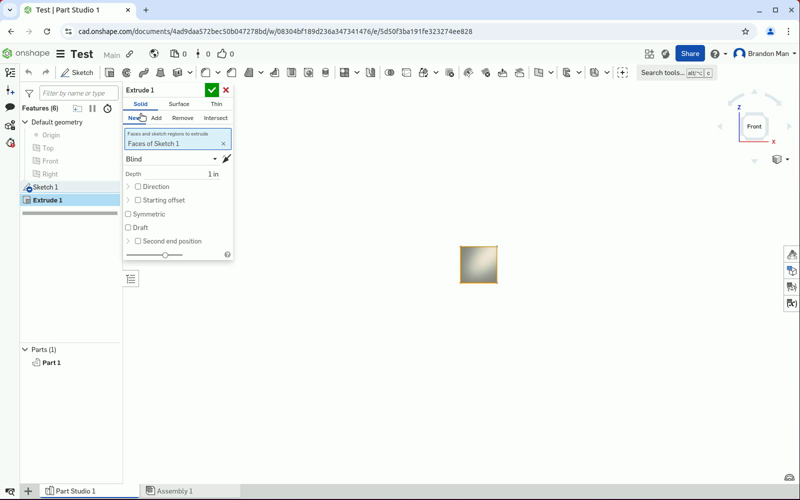
mouse_move(137, 120)
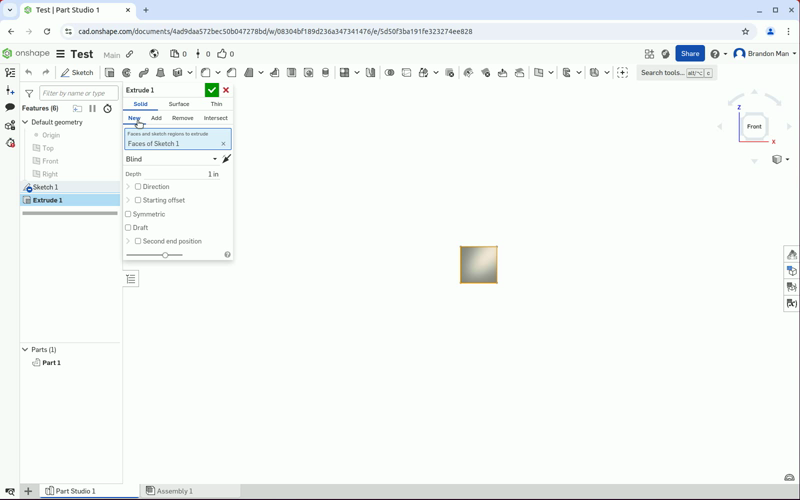
click(137, 120)
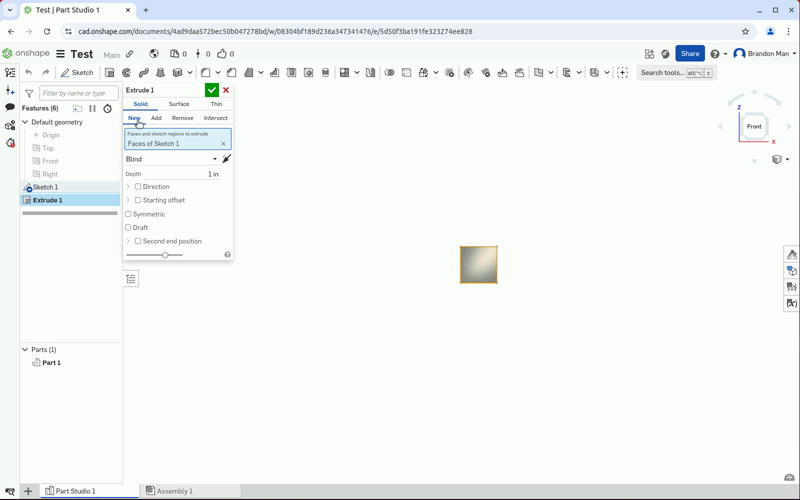
key(tab, 4)
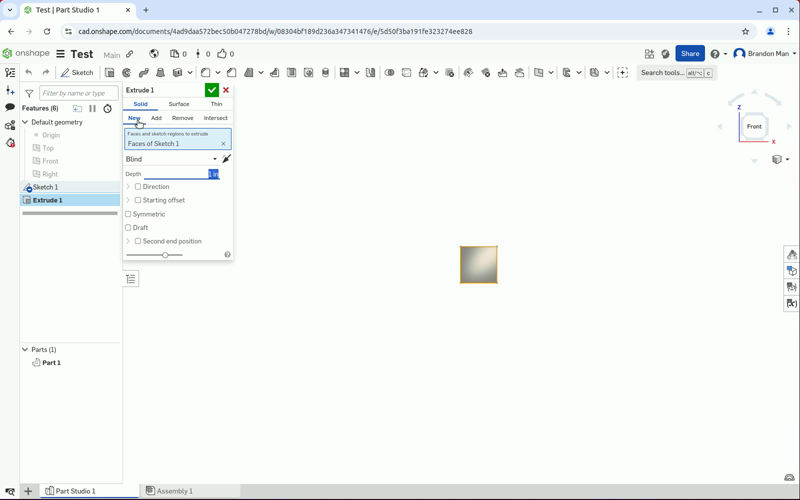
text(1.204)
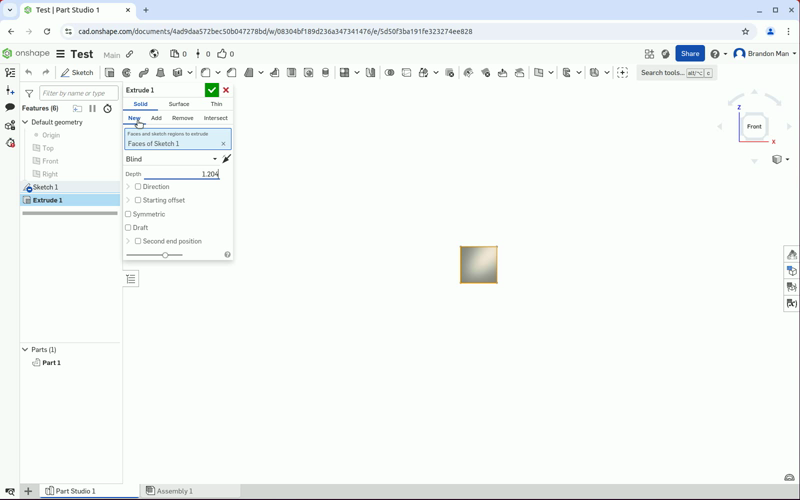
key(enter)
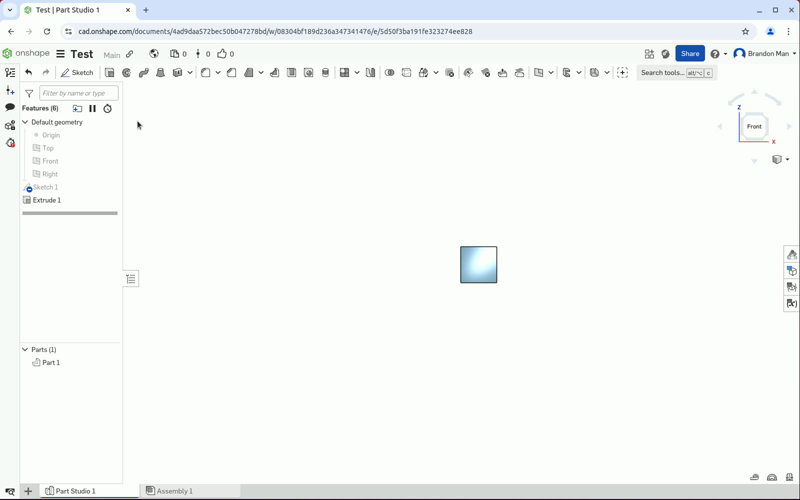
key(shift+h)
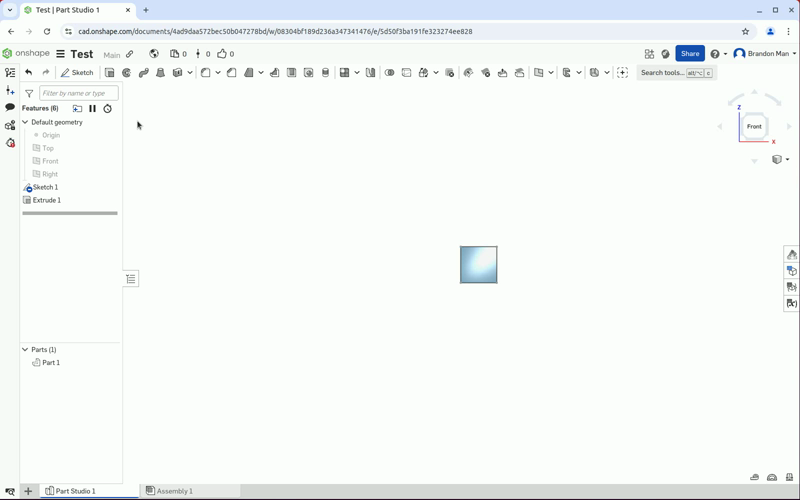
key(shift+h)
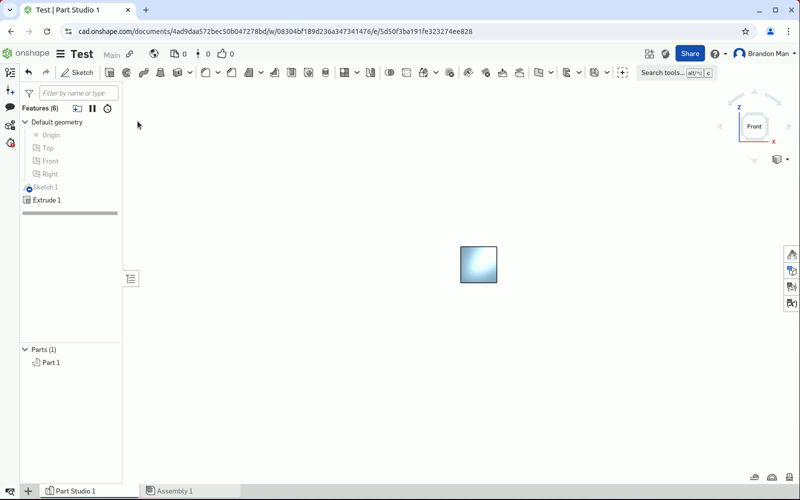
mouse_move(73, 189)
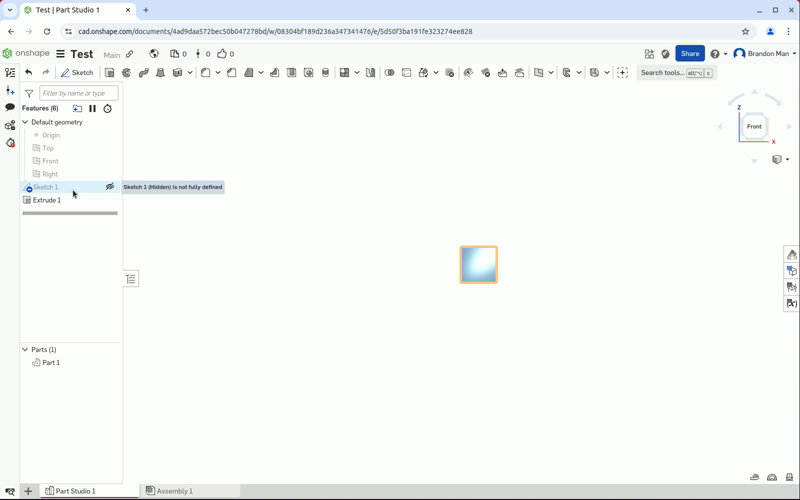
click(73, 189)
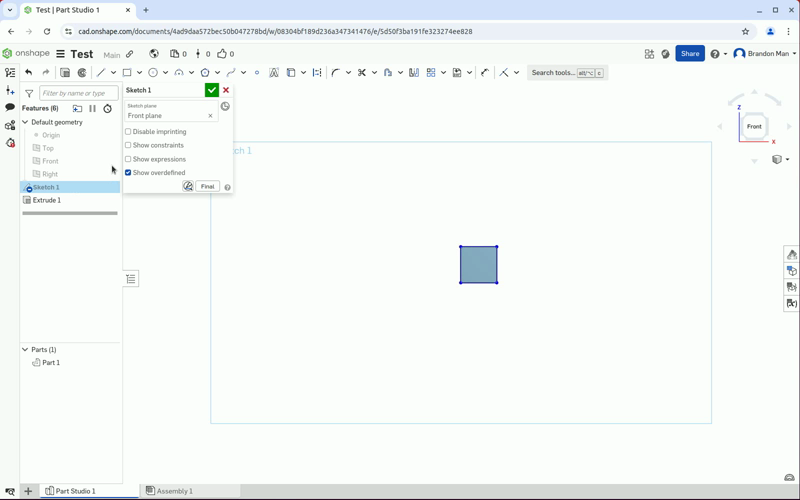
mouse_move(229, 92)
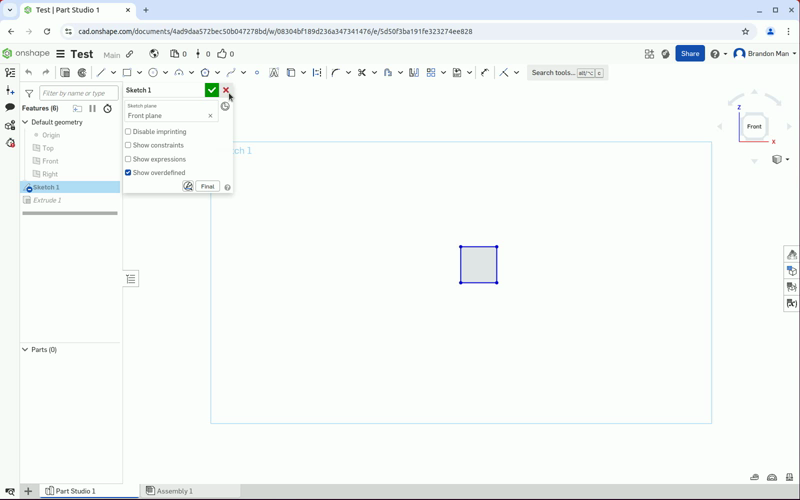
click(229, 92)
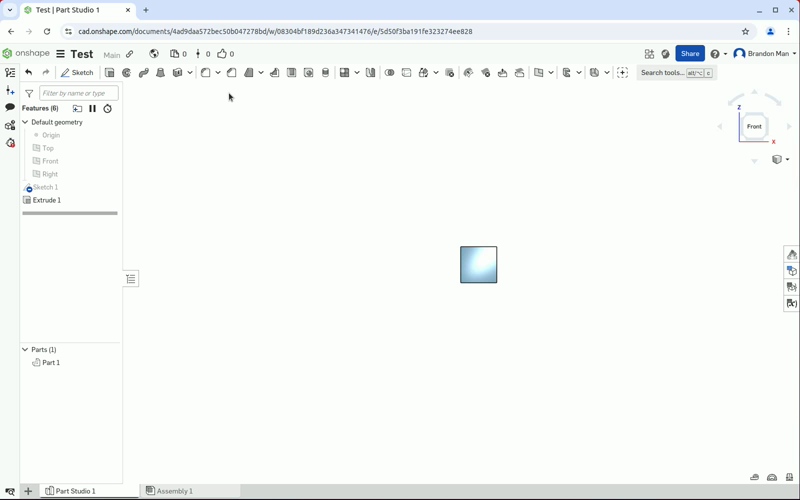
mouse_move(541, 75)
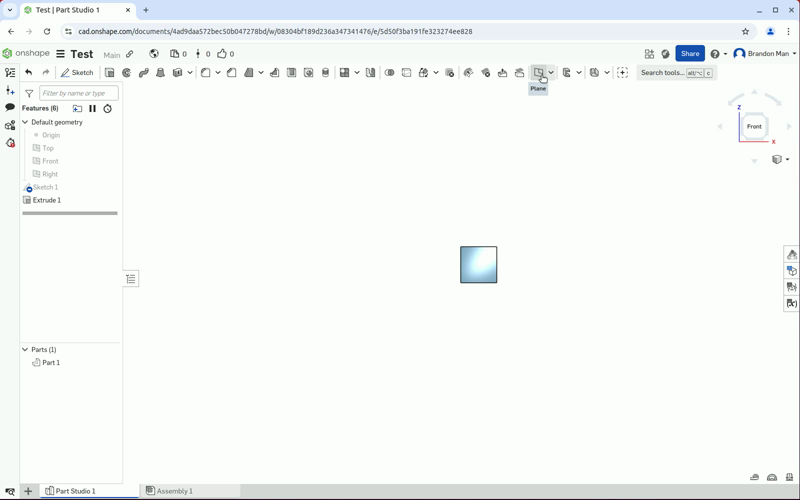
click(541, 75)
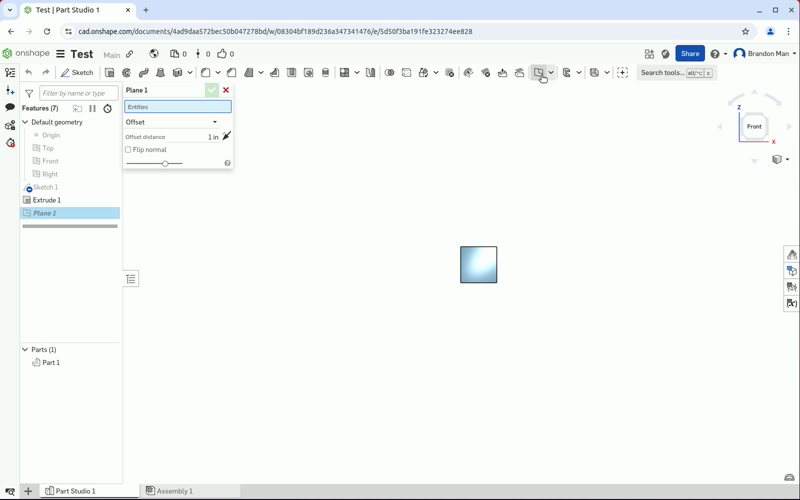
mouse_move(73, 163)
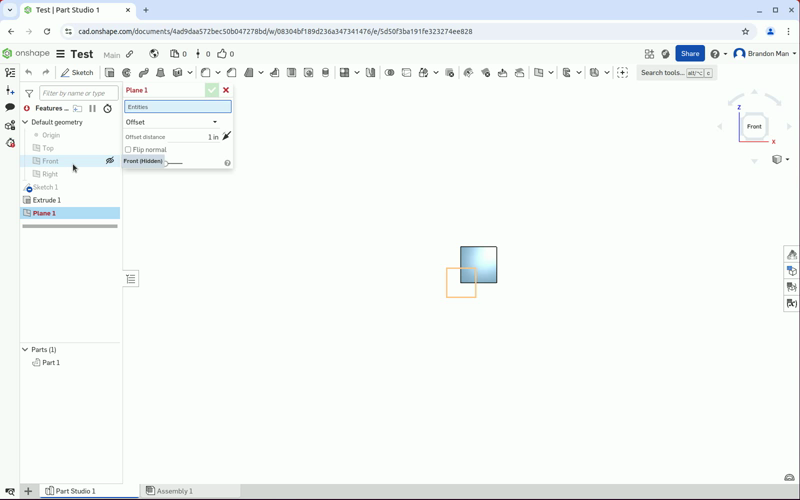
click(73, 163)
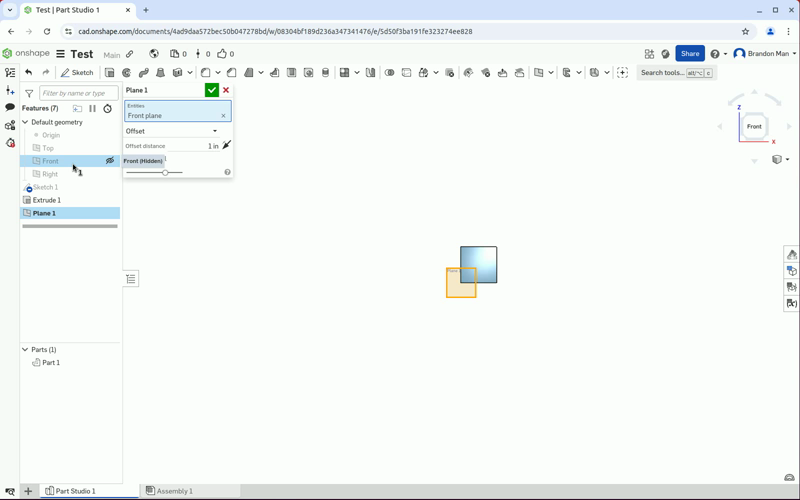
key(tab, 2)
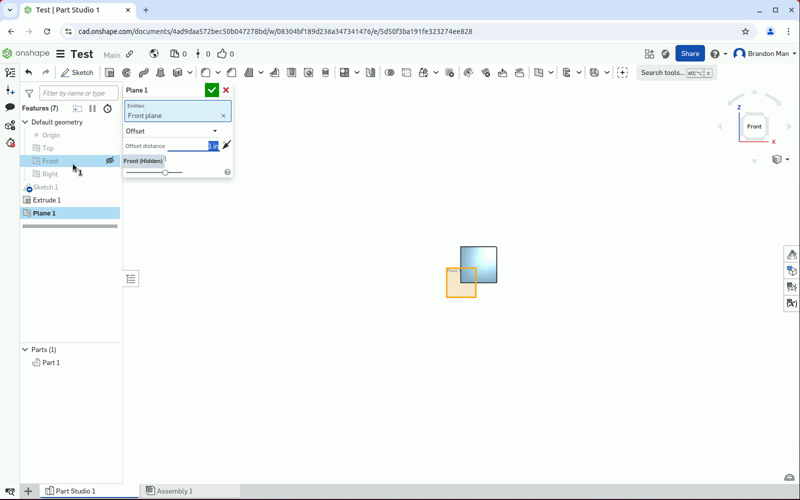
text(1.202)
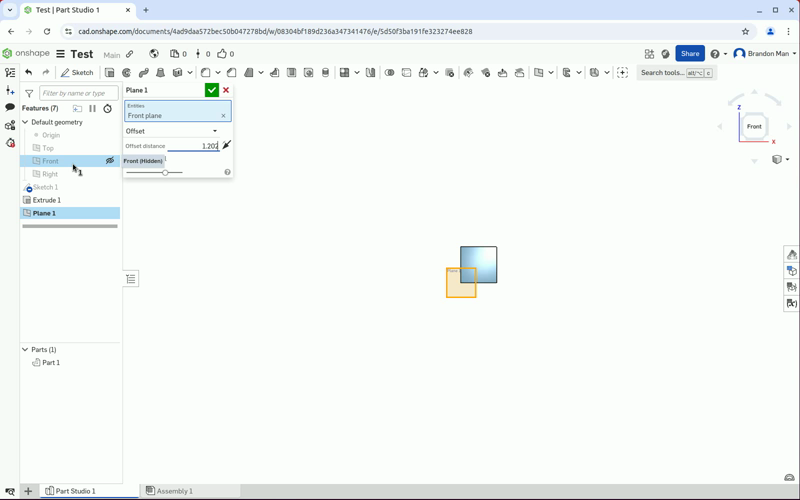
key(enter, 2)
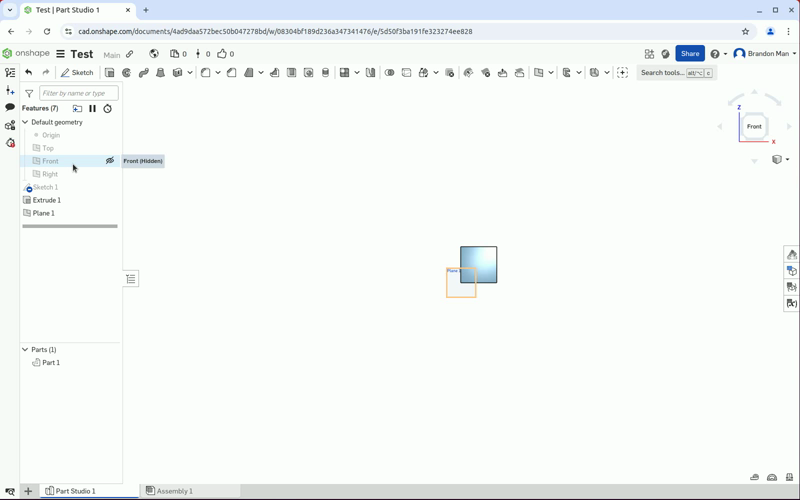
key(shift+s)
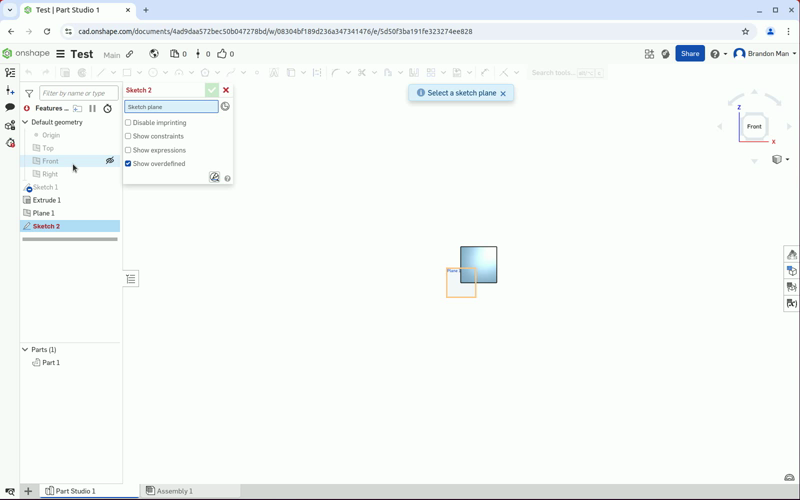
mouse_move(73, 215)
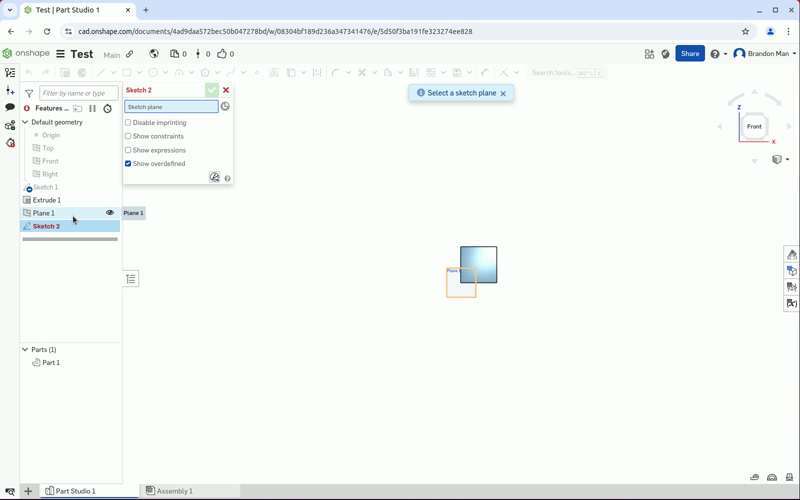
click(73, 215)
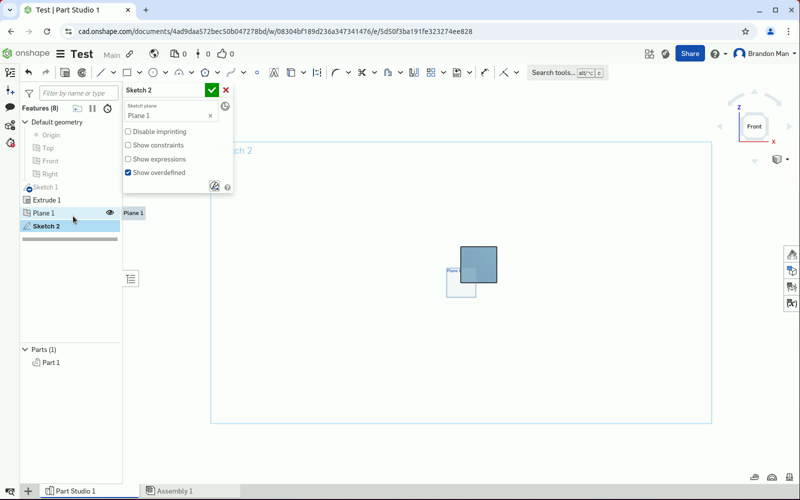
mouse_move(73, 352)
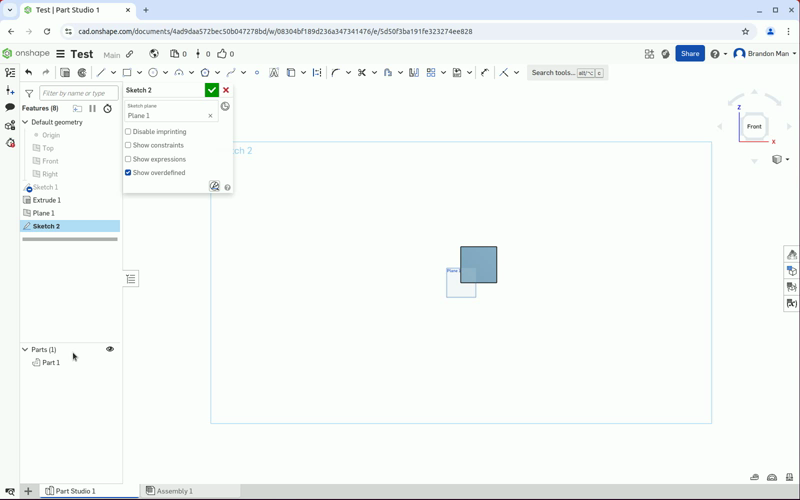
key(y)
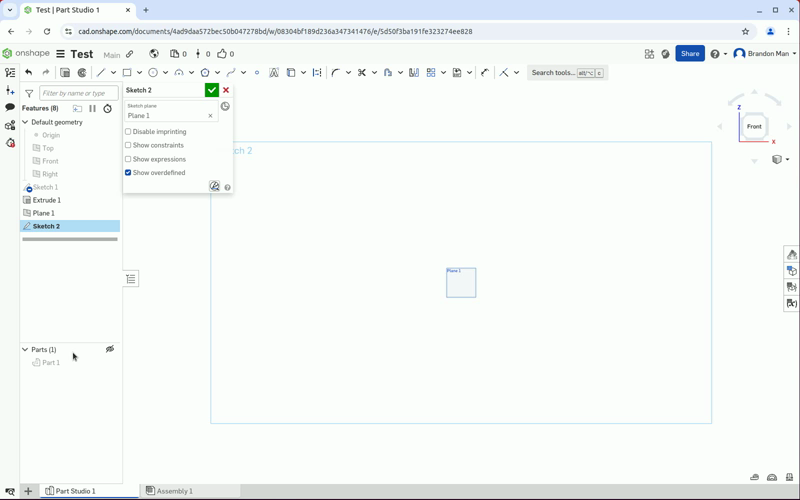
key(c)
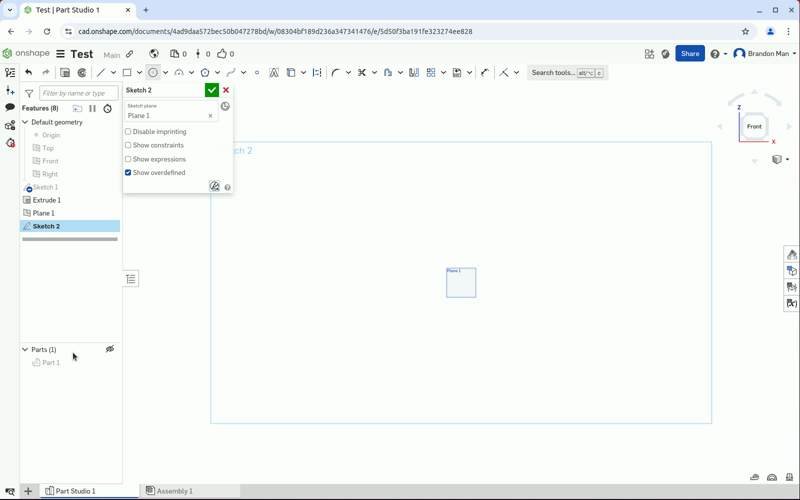
key_down(shift)
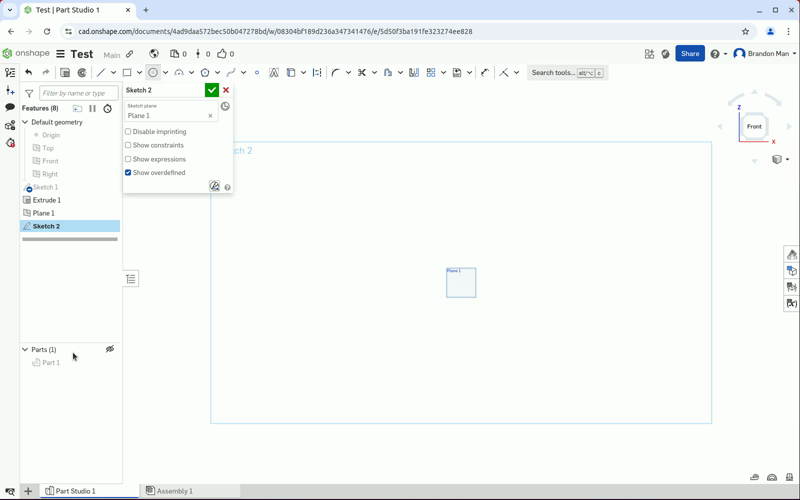
mouse_move(479, 265)
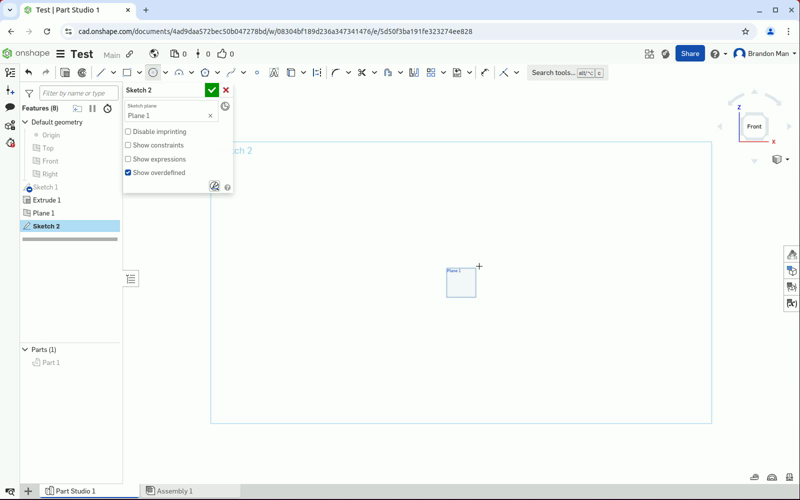
click(479, 265)
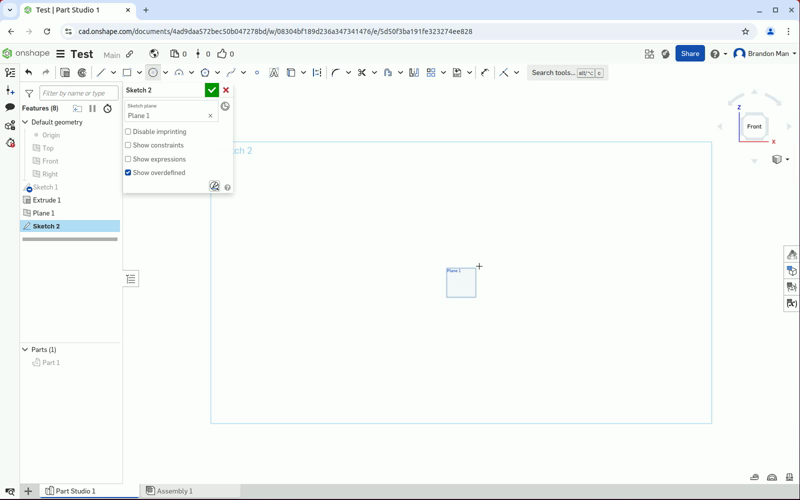
key_up(shift)
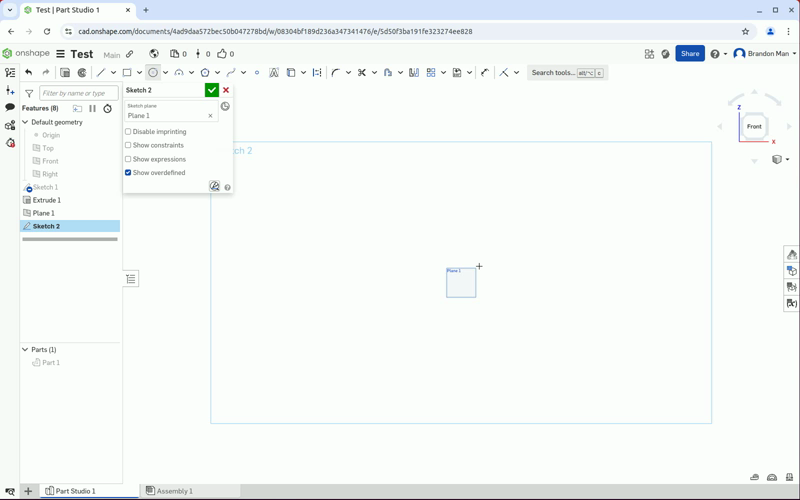
mouse_move(488, 265)
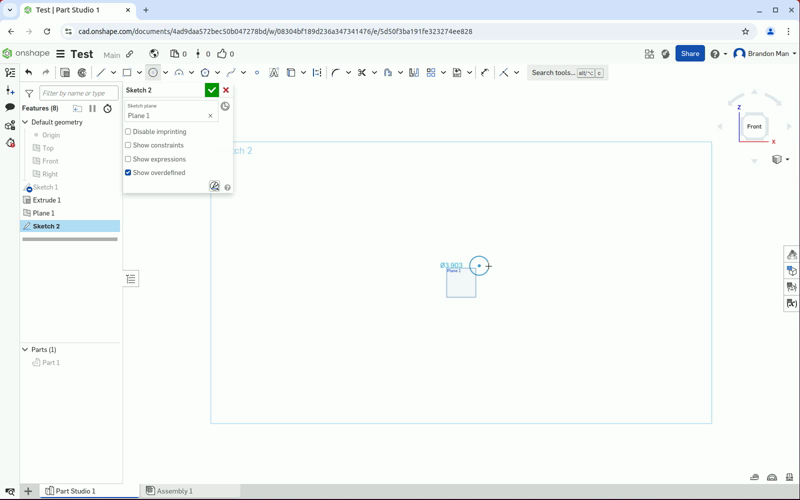
click(488, 265)
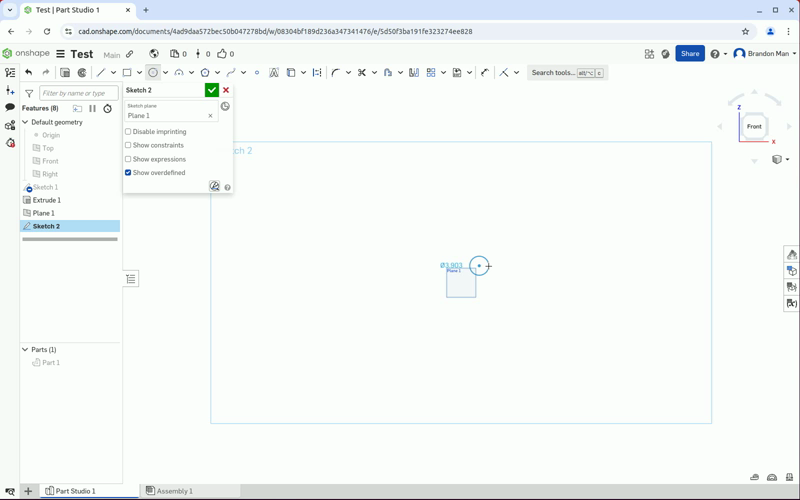
key(esc)
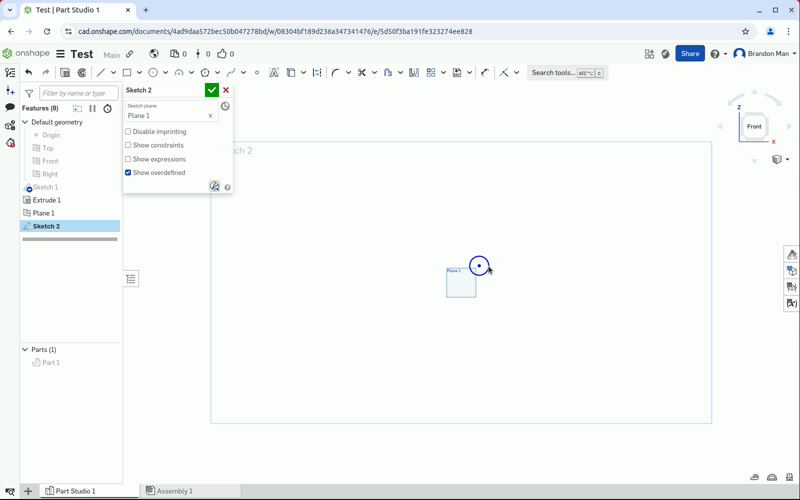
mouse_move(485, 272)
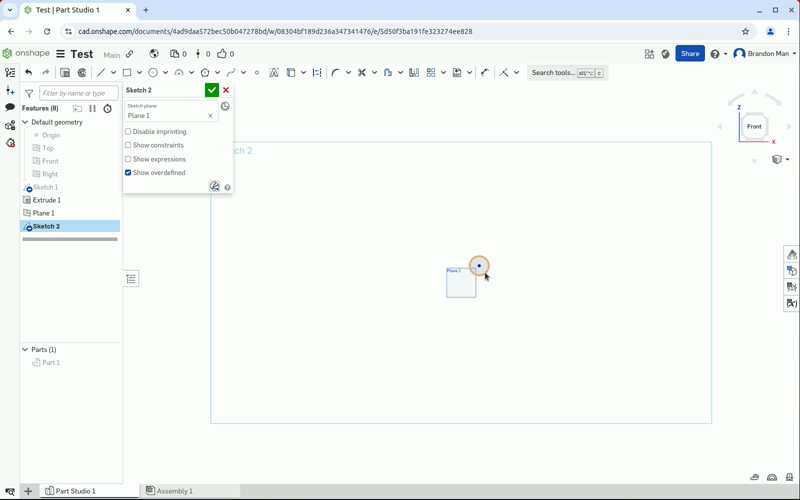
scroll(6)
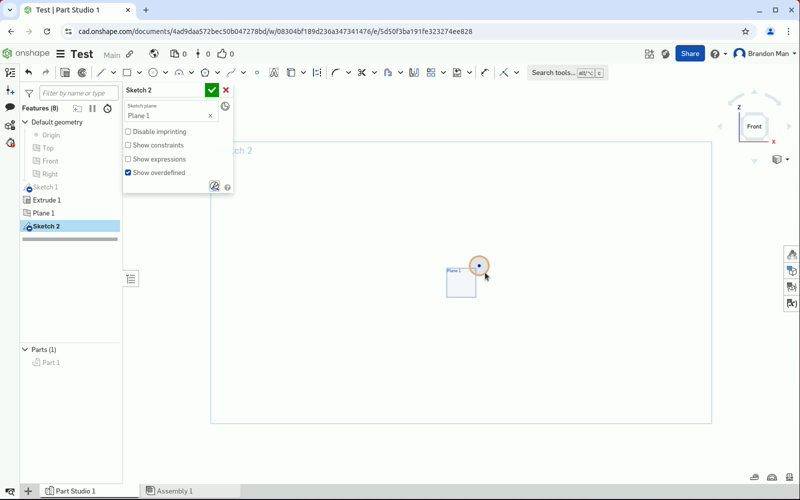
scroll(6)
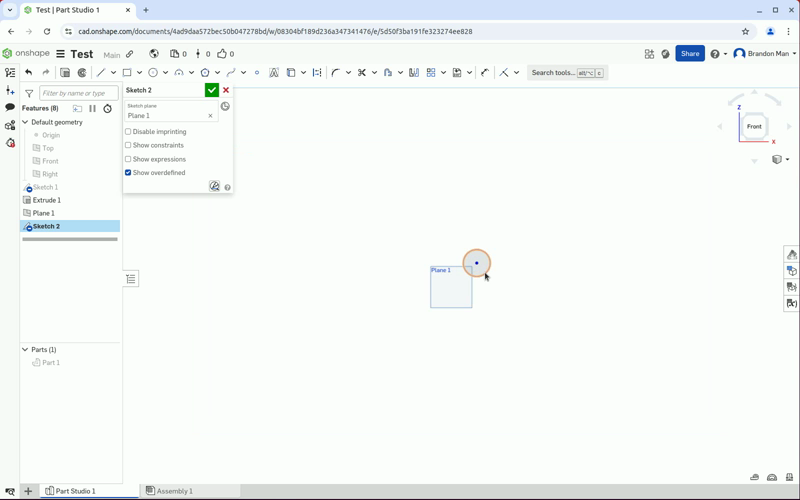
scroll(6)
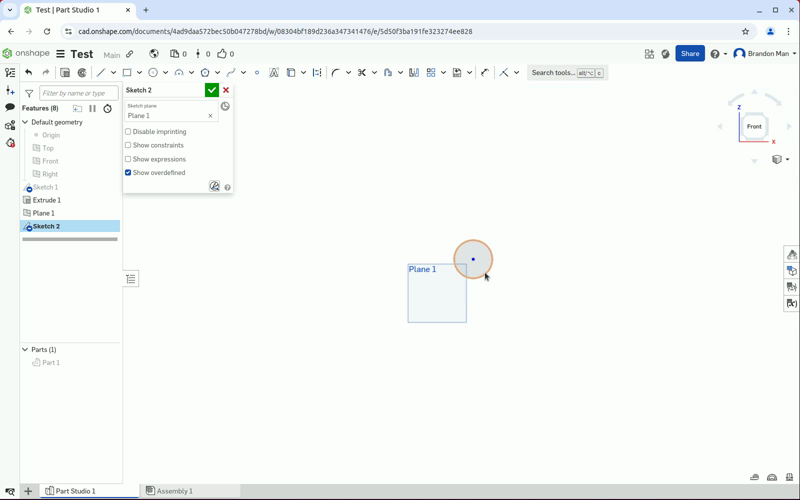
scroll(6)
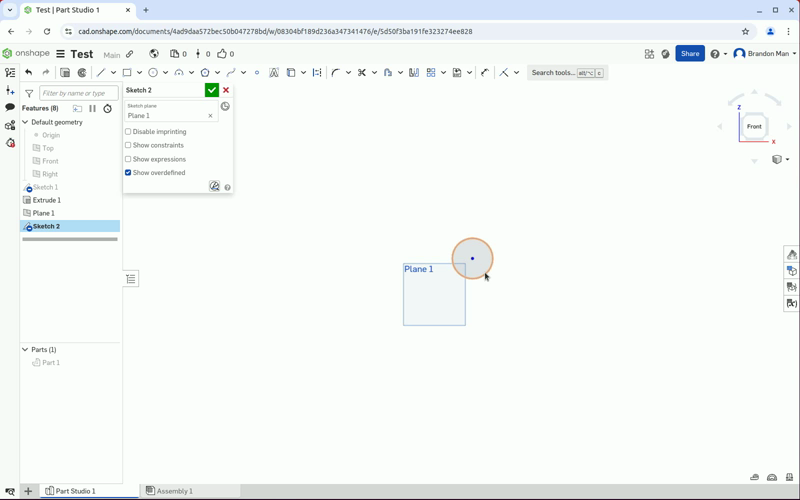
scroll(6)
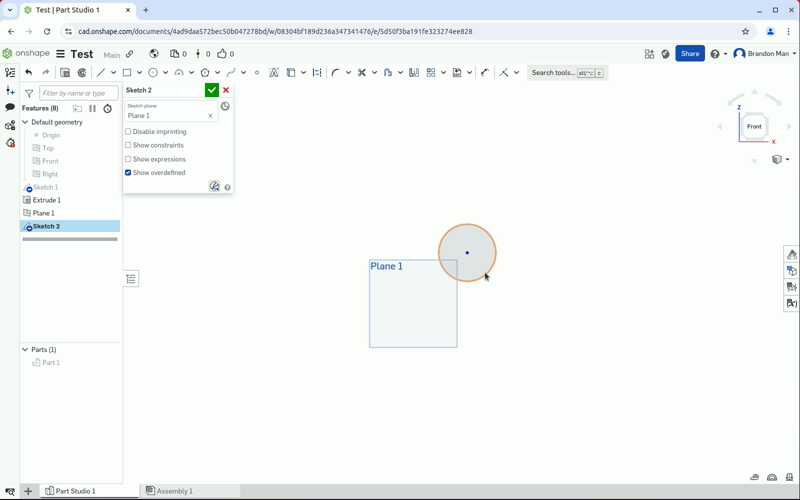
scroll(6)
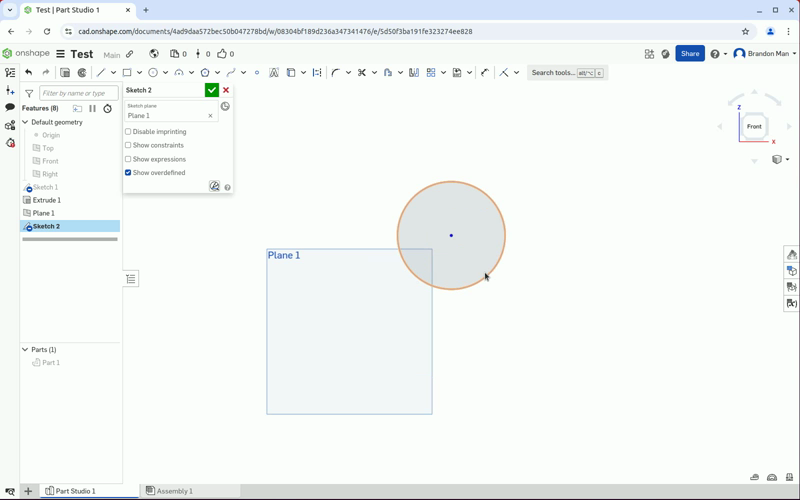
scroll(6)
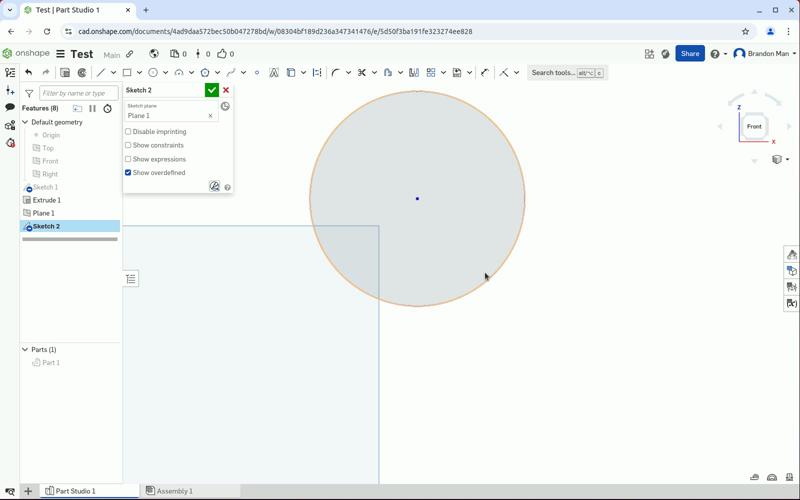
click(485, 272)
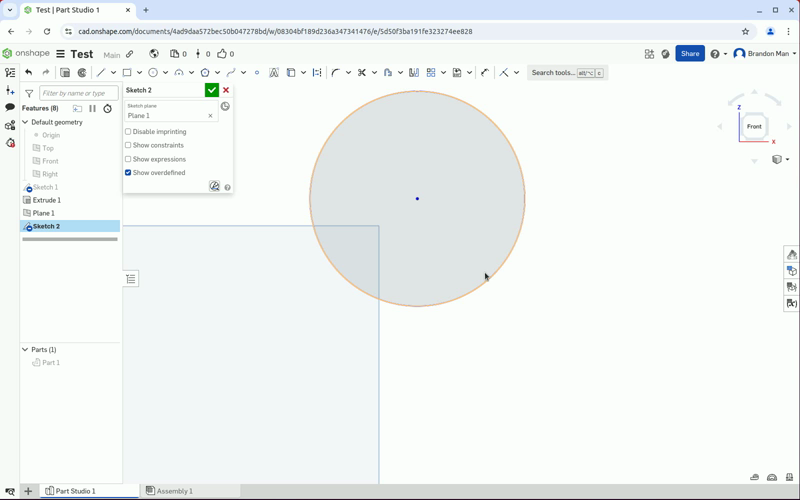
scroll(-6)
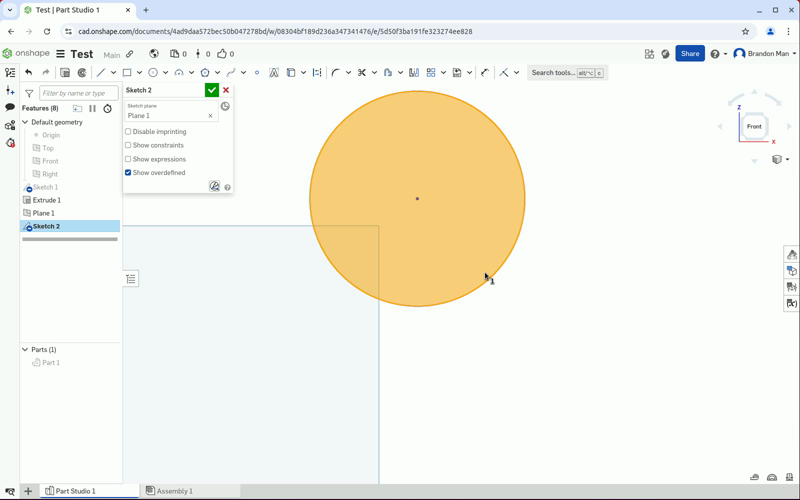
scroll(-6)
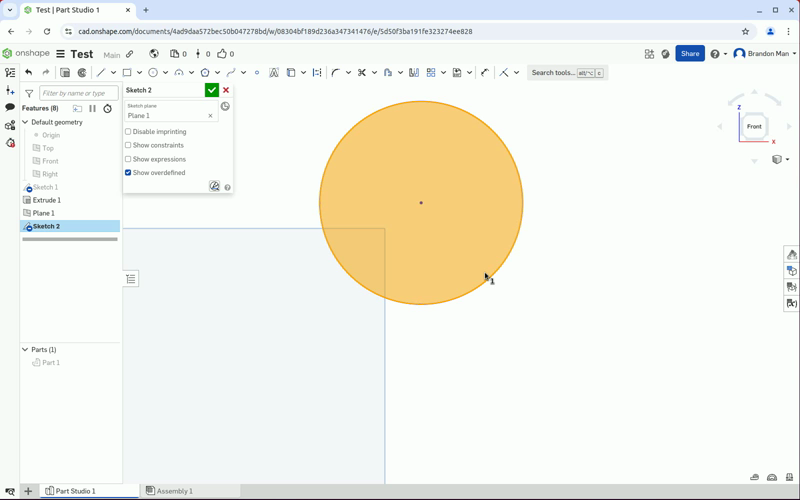
scroll(-6)
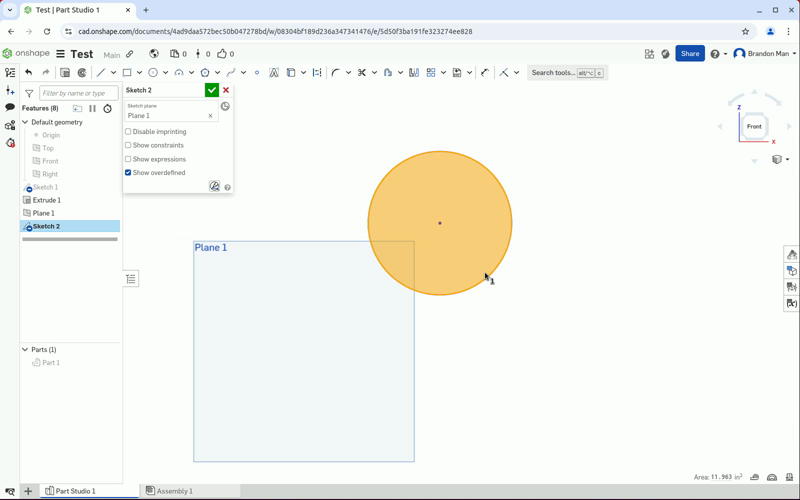
scroll(-6)
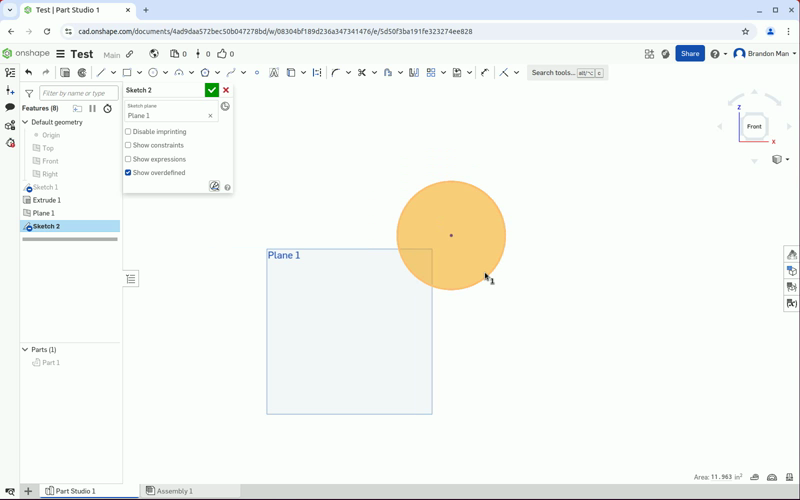
scroll(-6)
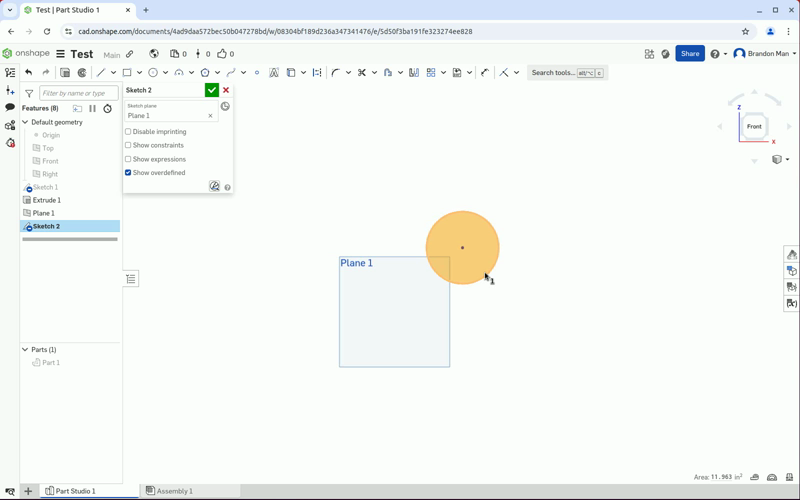
scroll(-6)
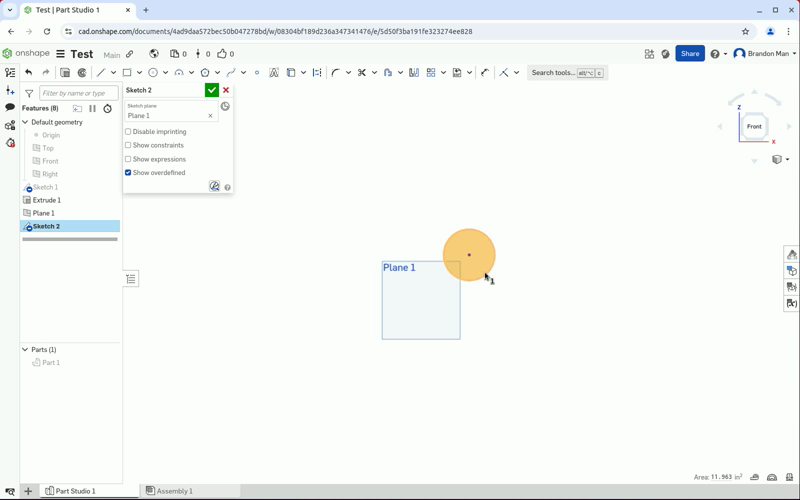
scroll(-6)
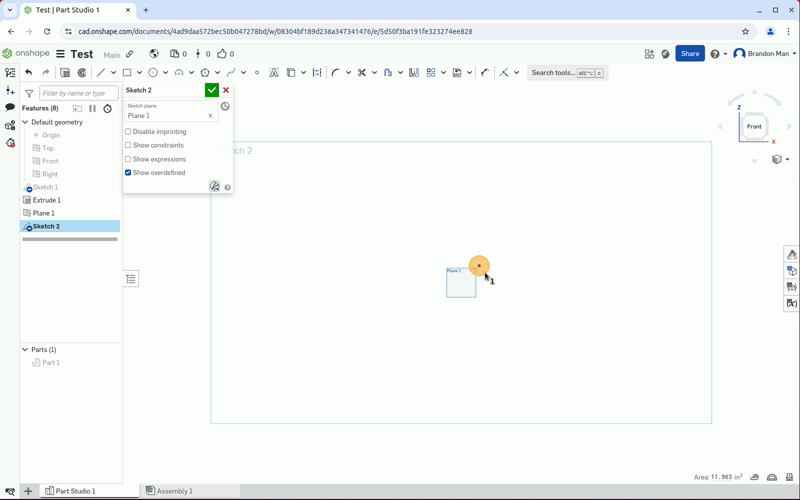
mouse_move(73, 352)
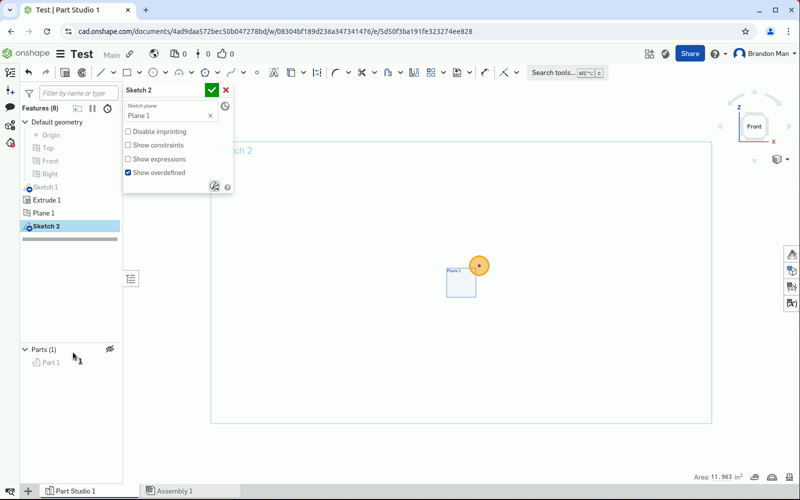
key(shift+y)
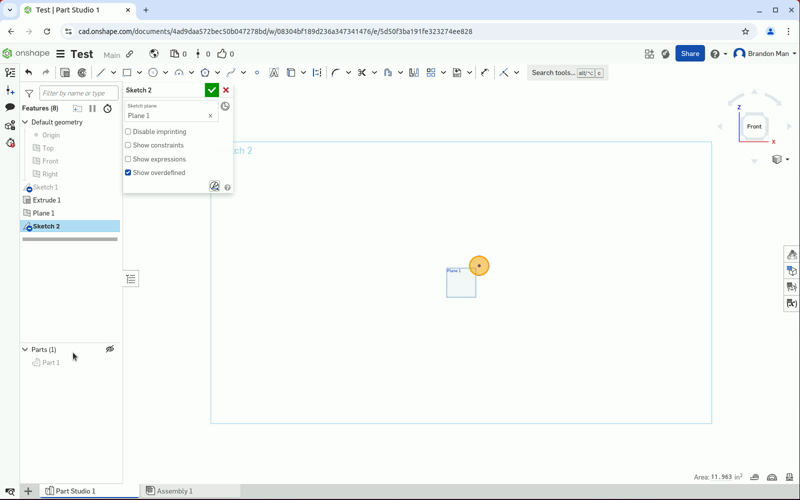
key(shift+e)
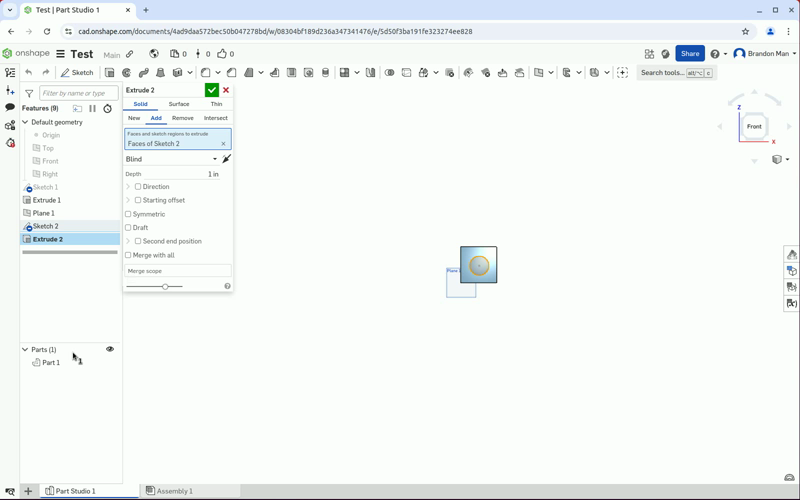
mouse_move(143, 106)
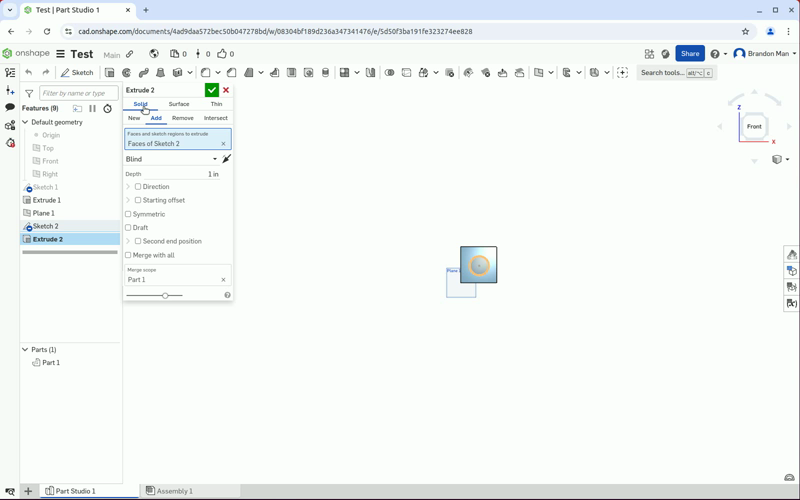
click(143, 106)
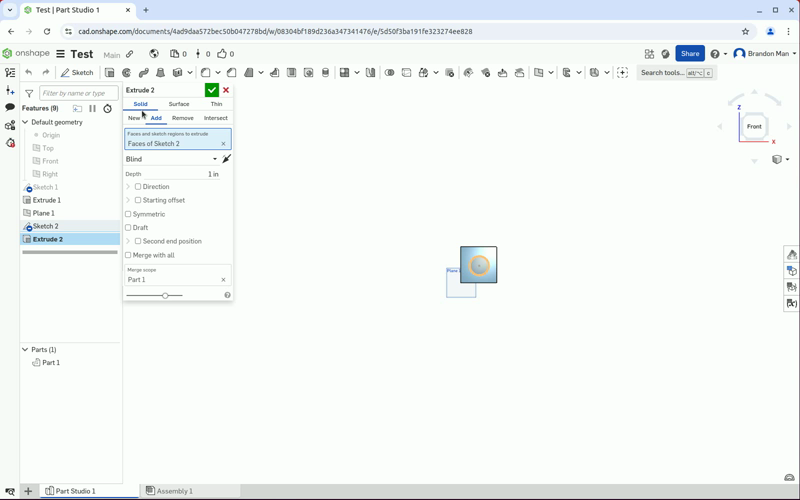
mouse_move(137, 120)
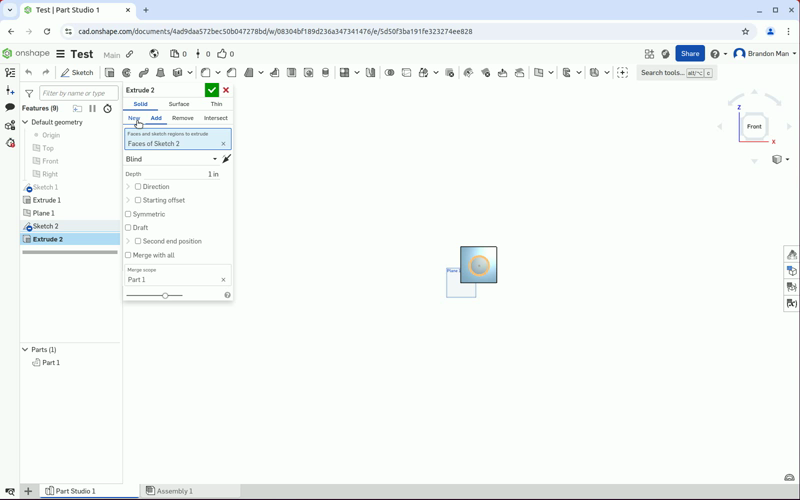
click(137, 120)
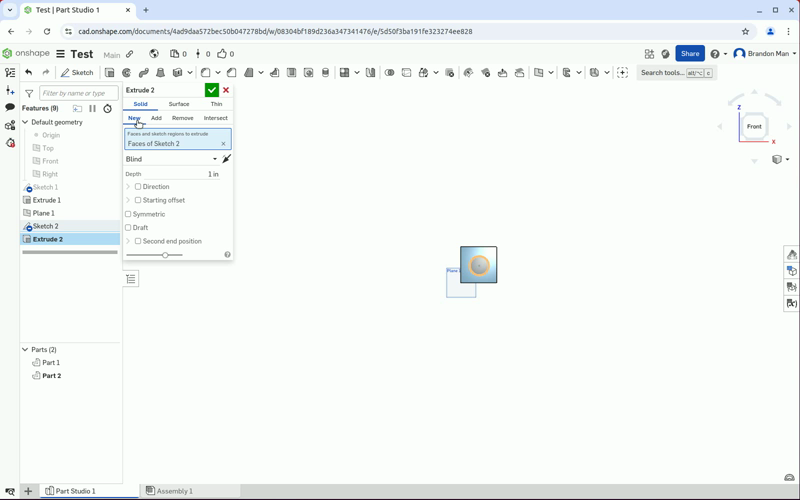
key(tab, 4)
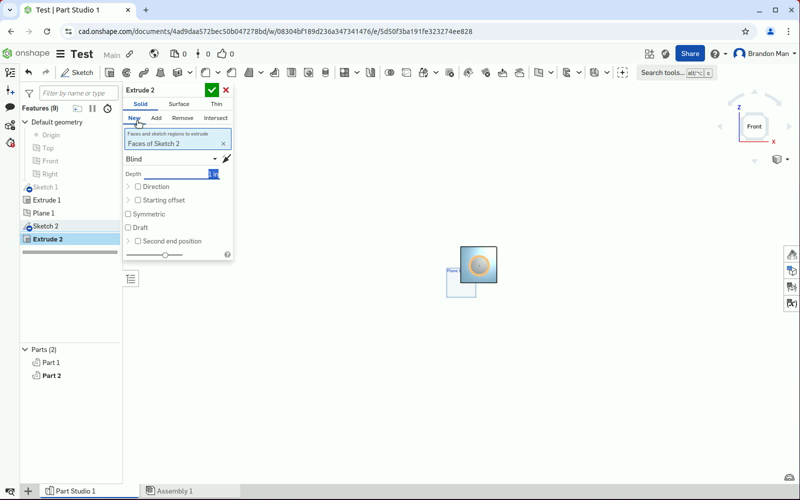
text(21.905)
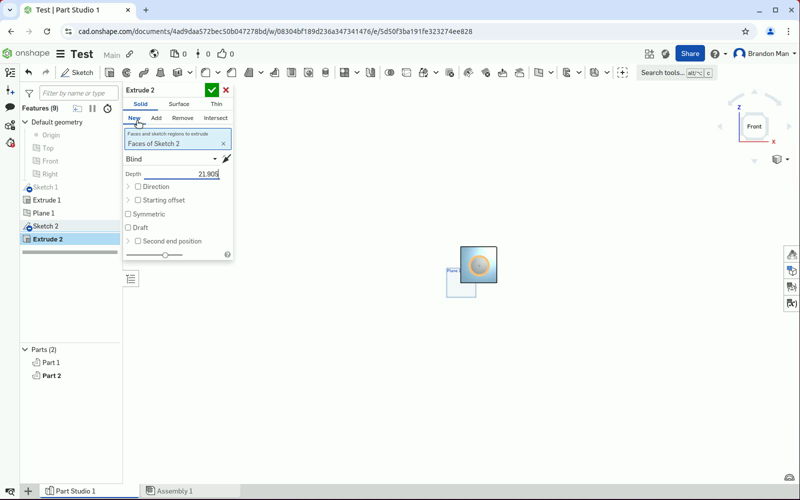
key(enter)
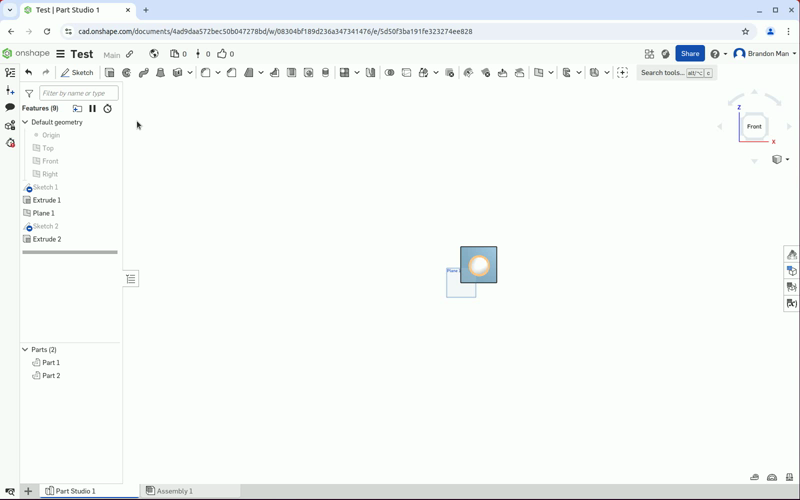
key(shift+h)
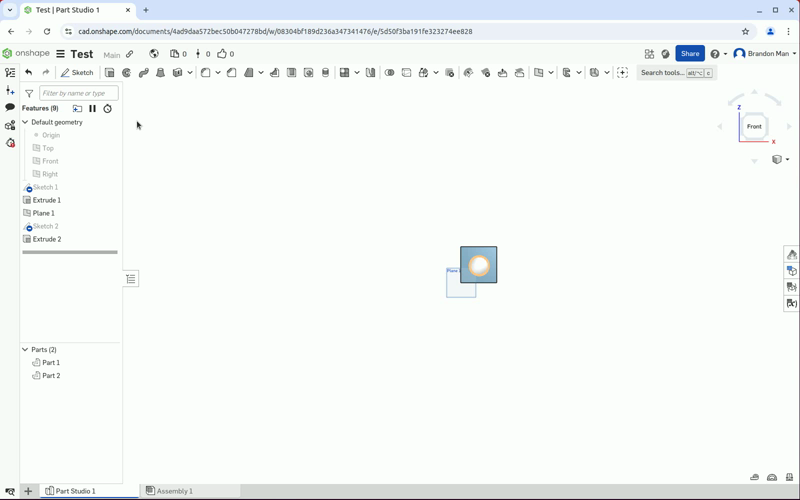
key(shift+h)
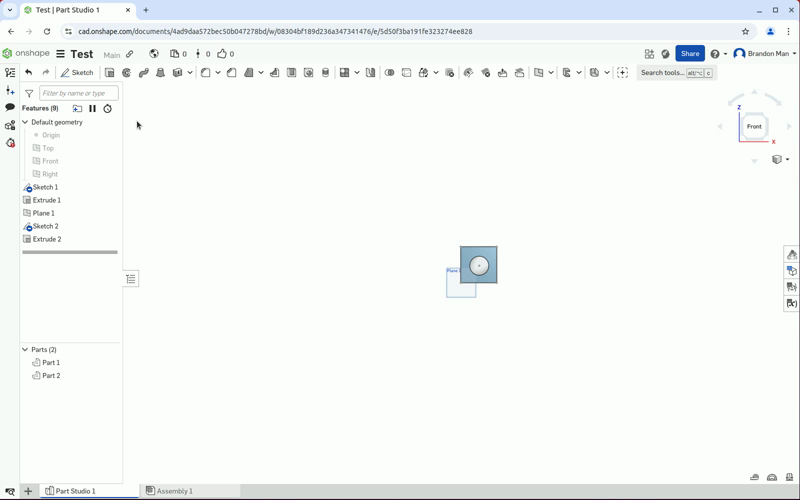
key(shift+7)
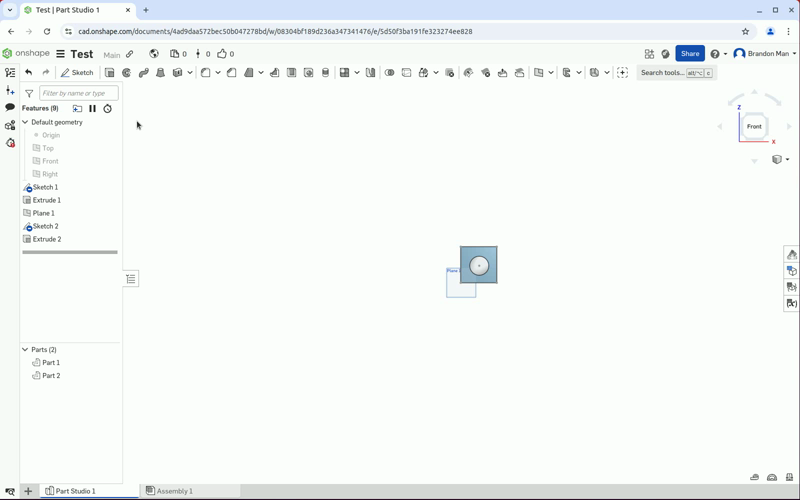
key(left, 2)
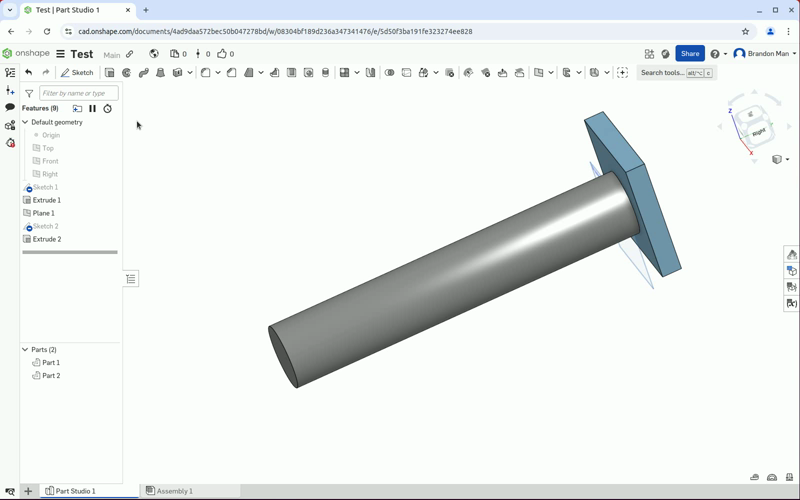
key(down, 2)
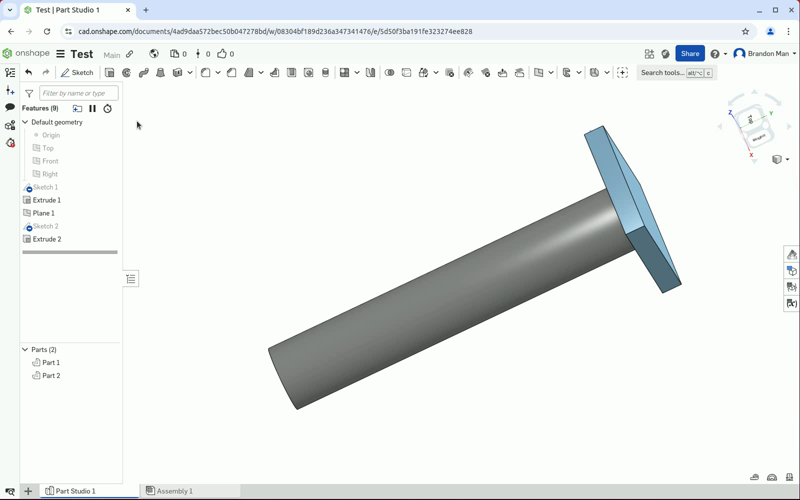
key(up, 2)
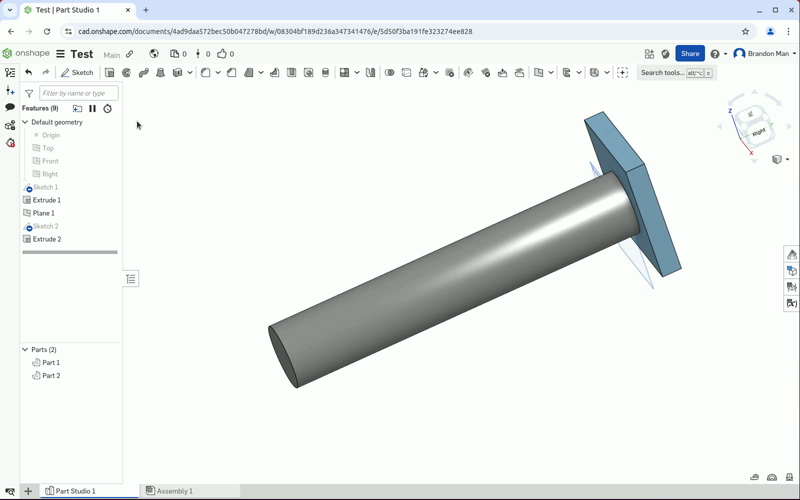
key(right, 2)
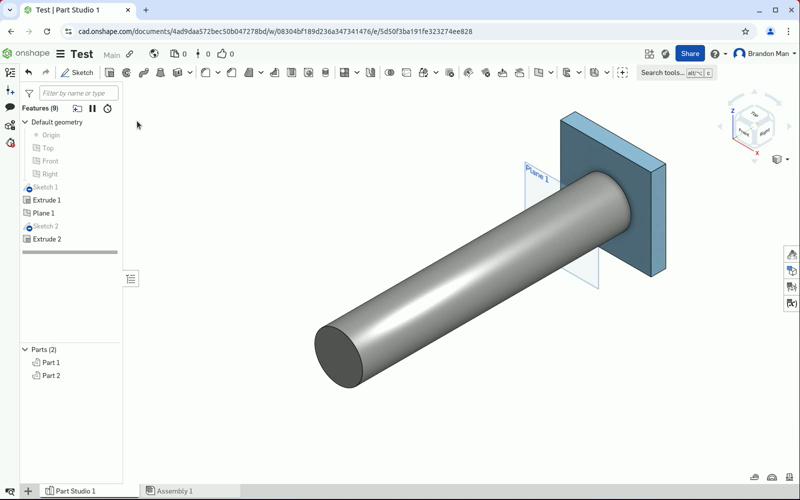
mouse_move(73, 189)
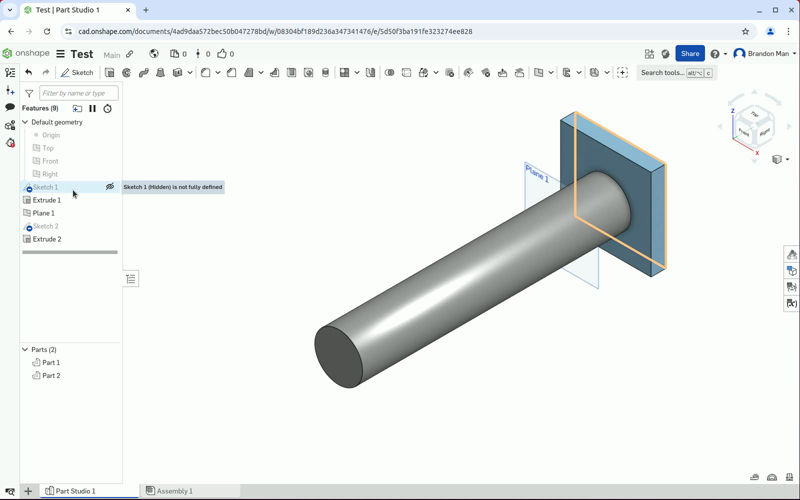
click(73, 189)